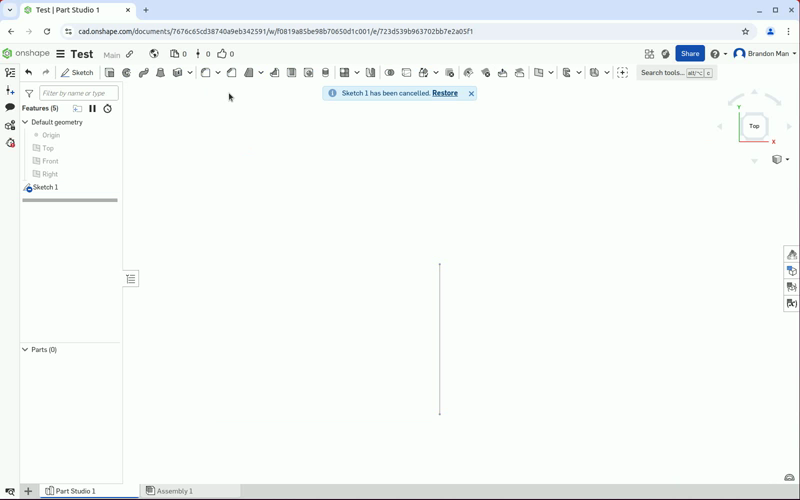
key(shift+h)
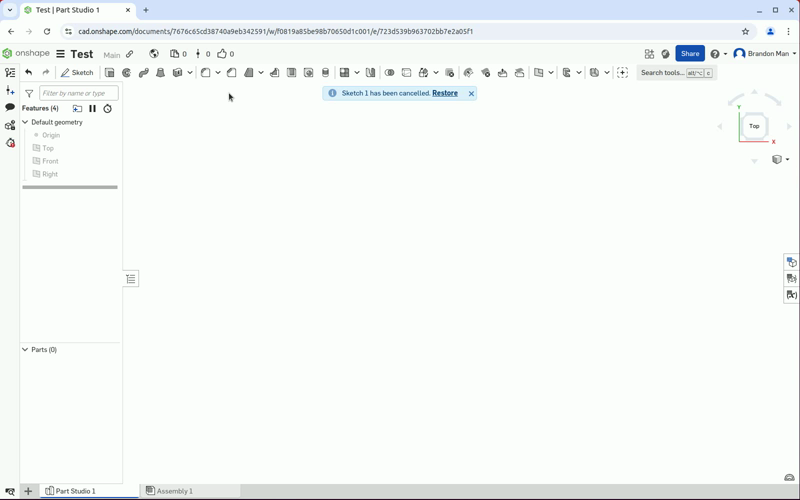
mouse_move(73, 352)
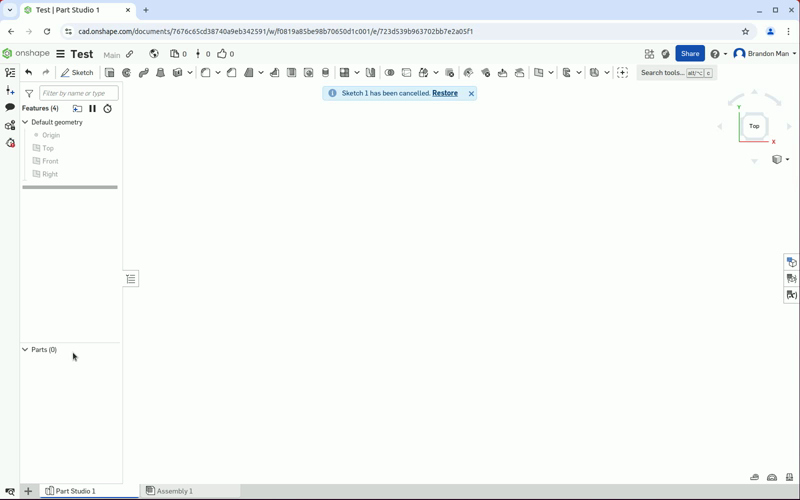
key(y)
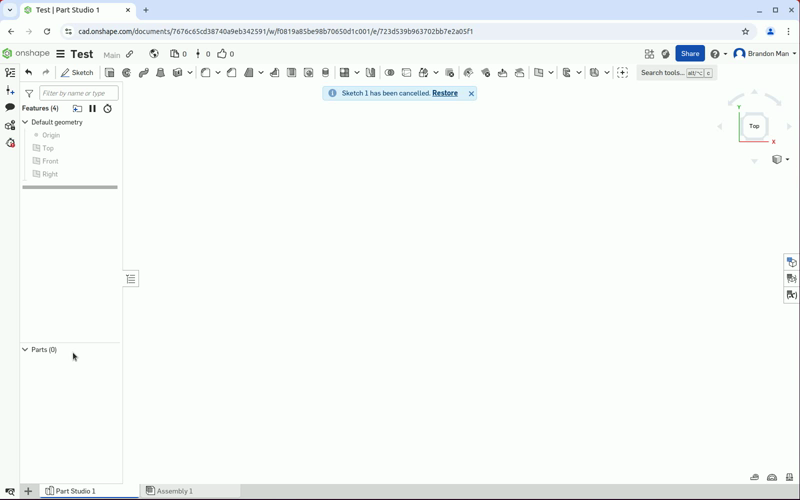
key(shift+p)
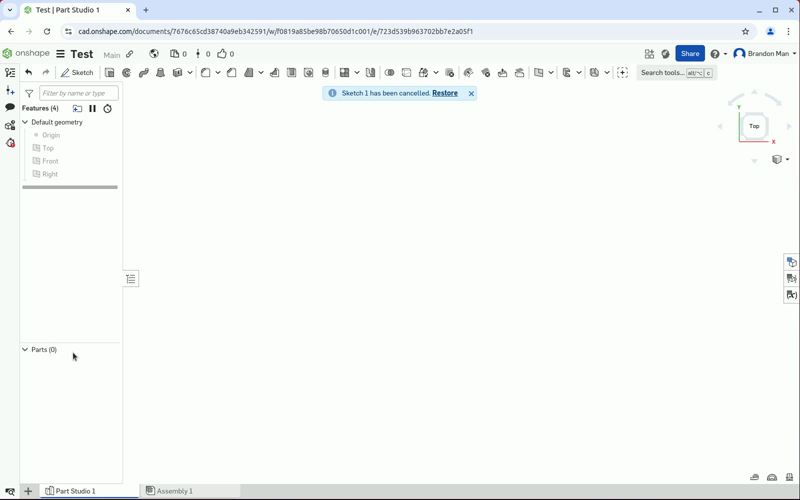
key(space)
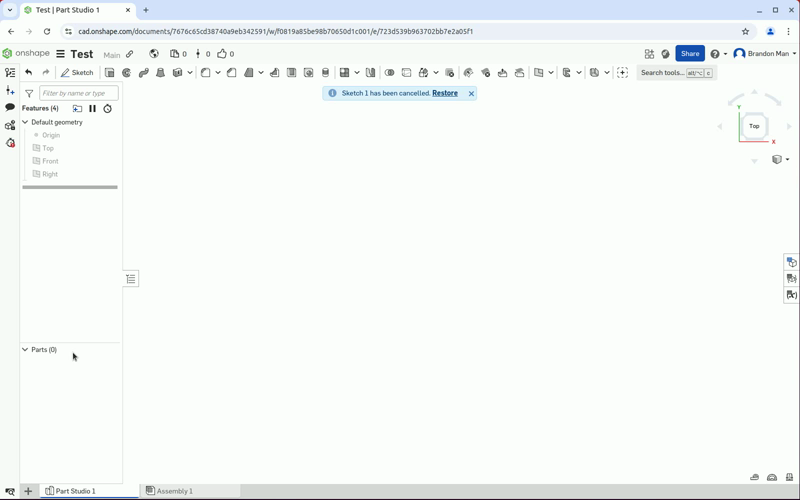
key_down(shift)
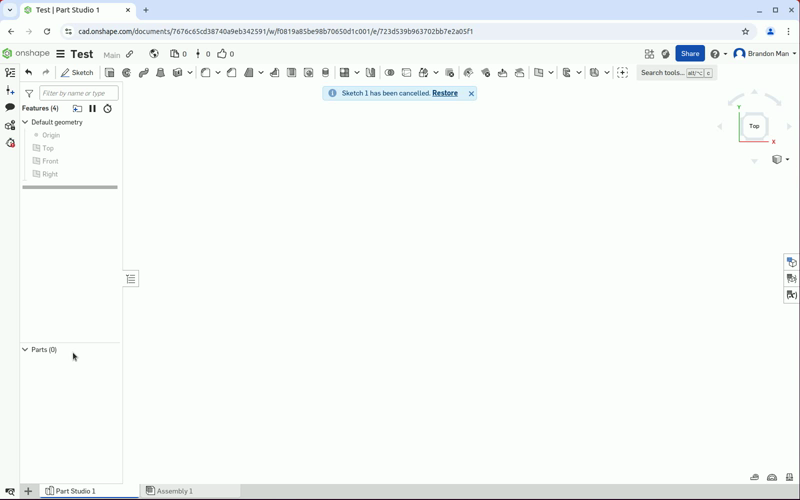
key(up)
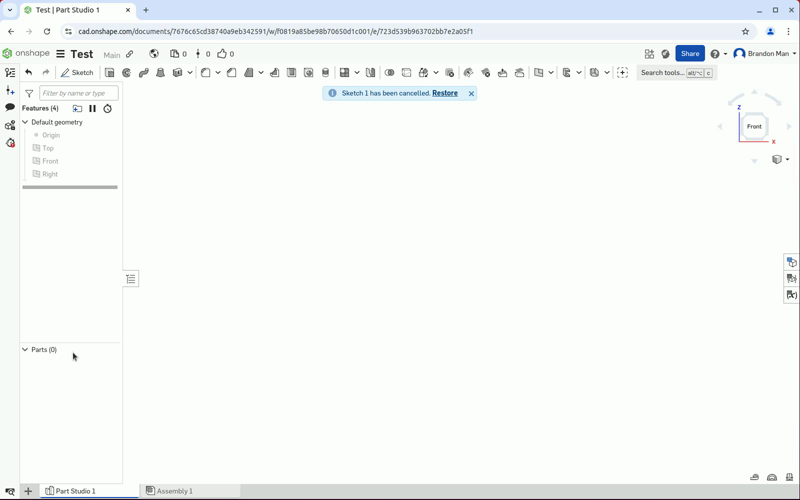
key_up(shift)
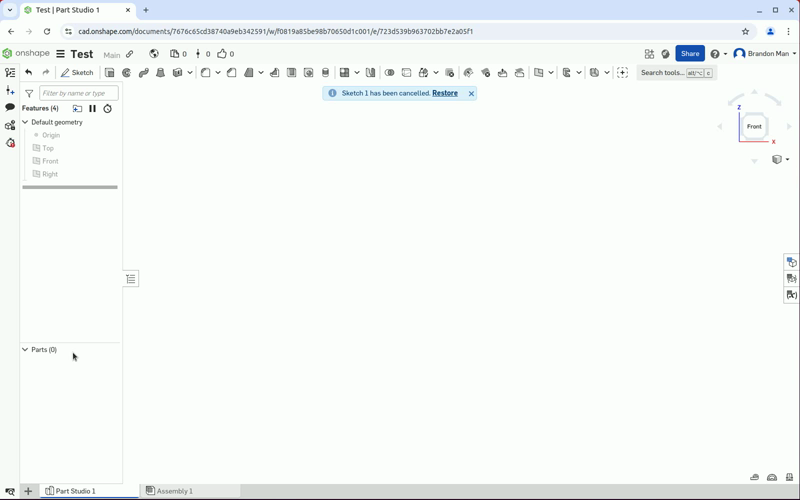
mouse_move(73, 352)
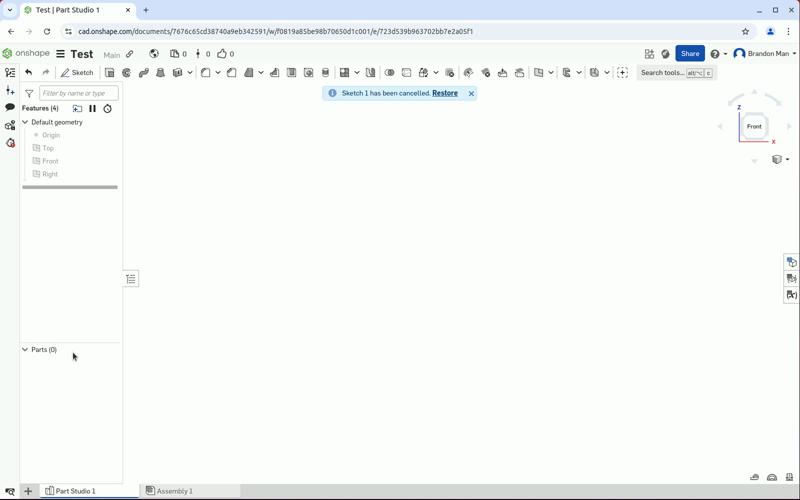
key(shift+y)
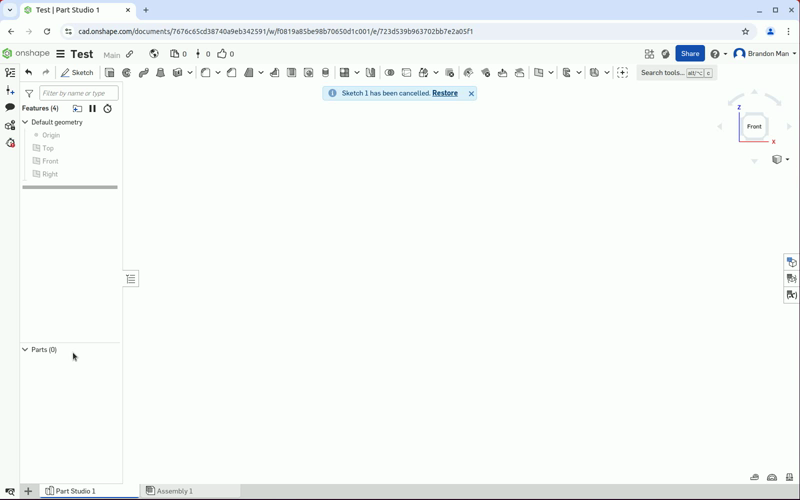
key(shift+s)
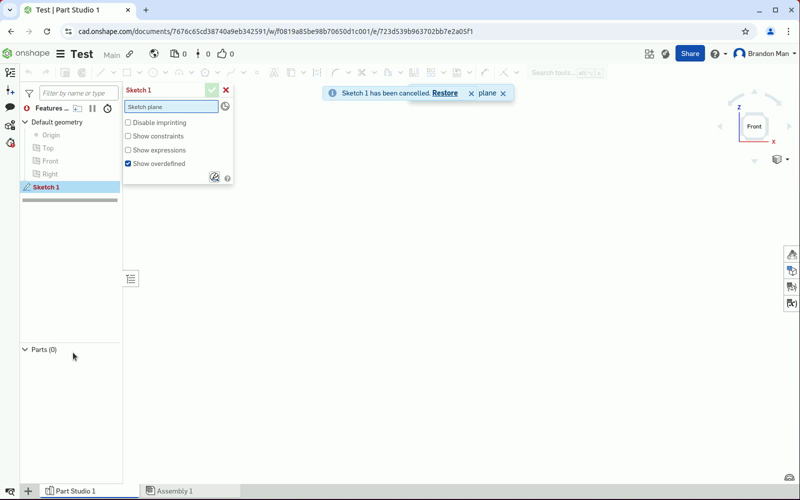
mouse_move(73, 163)
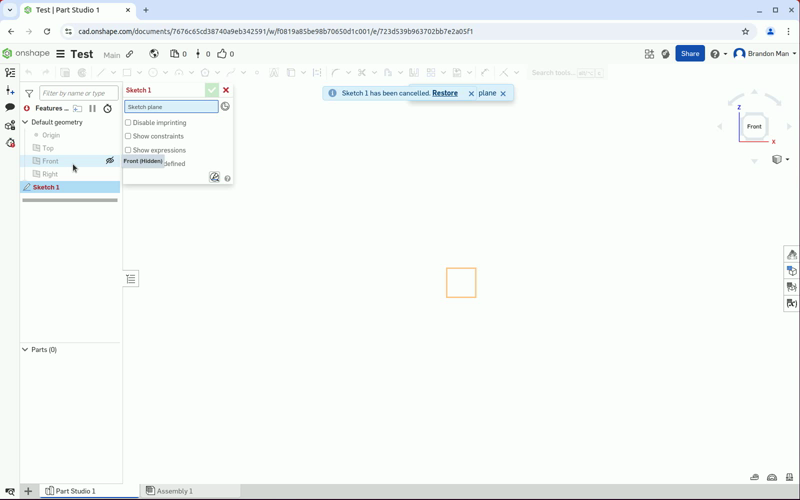
click(73, 163)
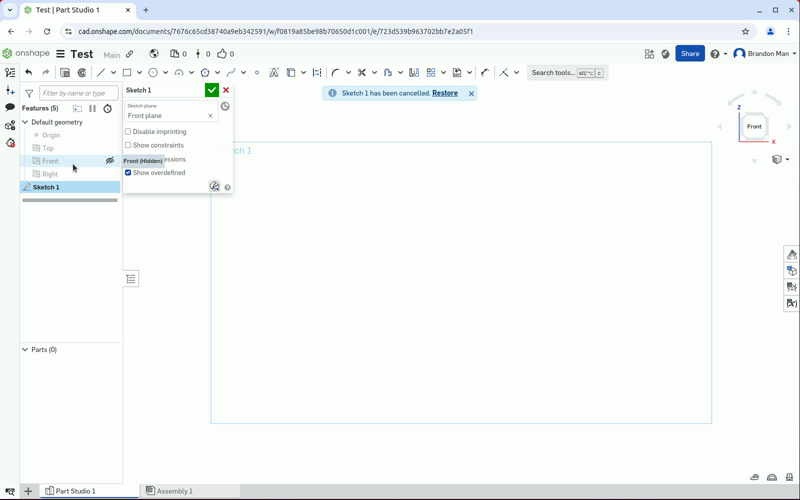
mouse_move(73, 352)
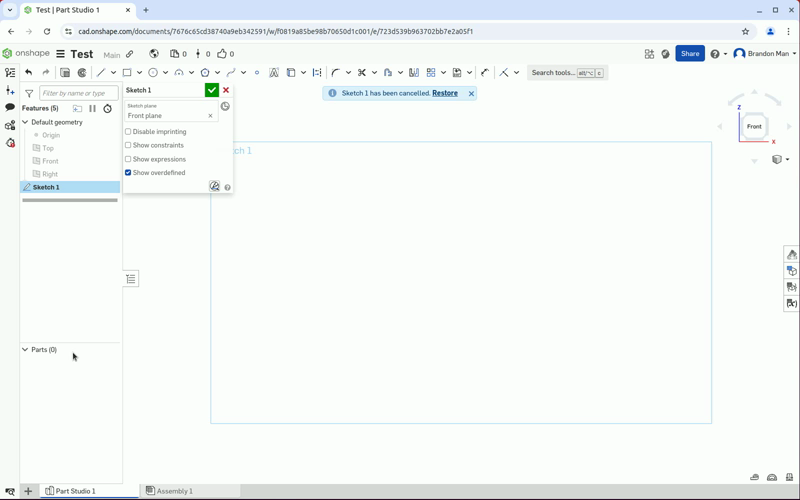
key(y)
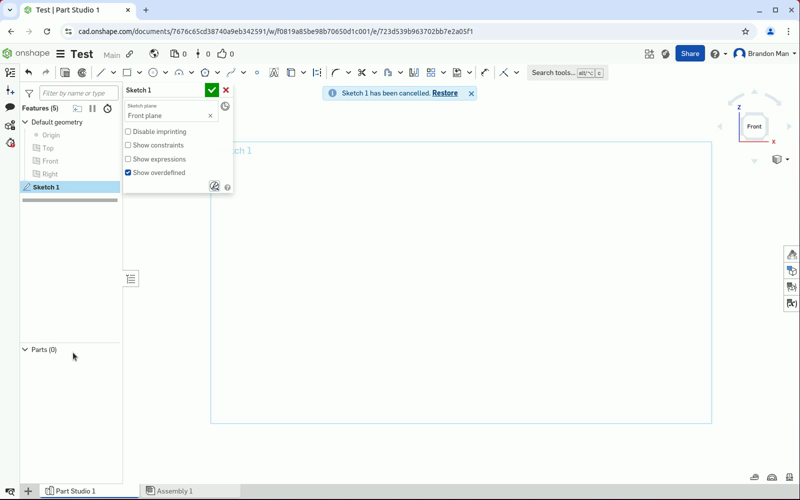
key(l)
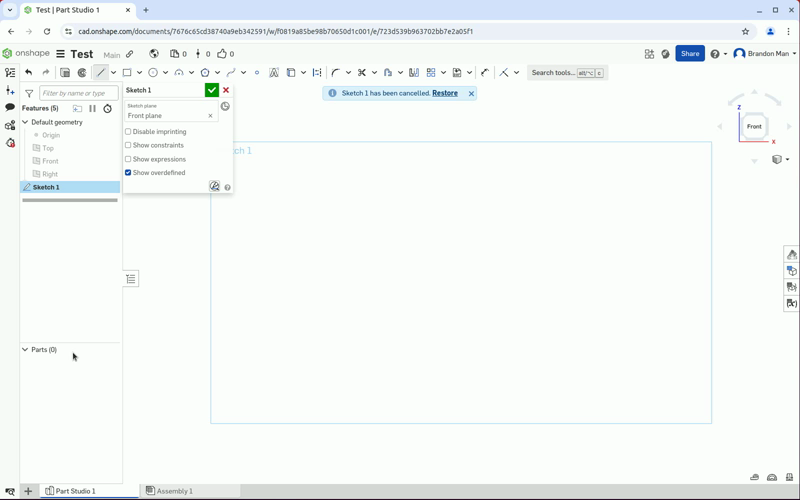
key_down(shift)
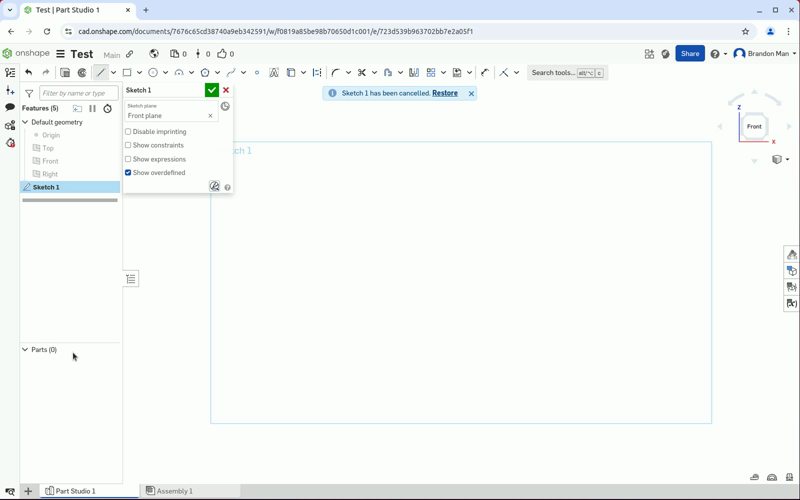
mouse_move(348, 282)
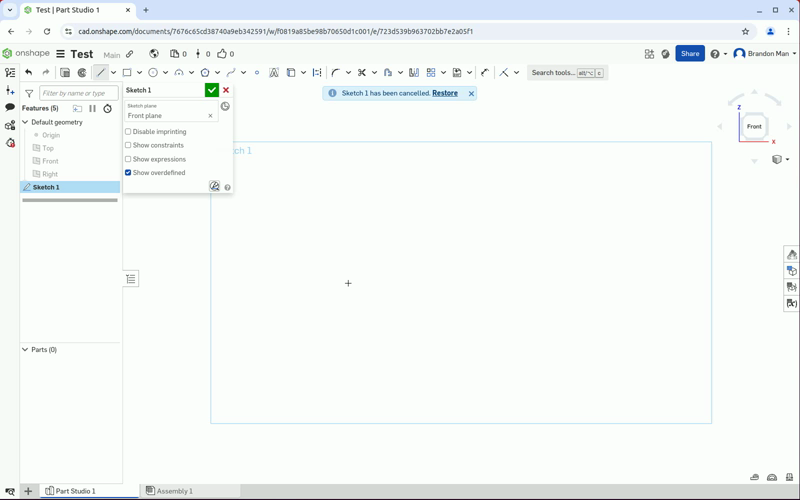
click(348, 282)
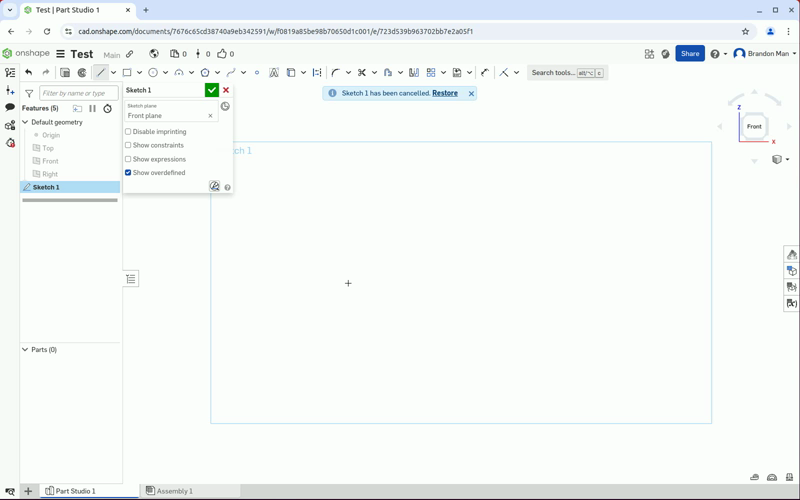
key_up(shift)
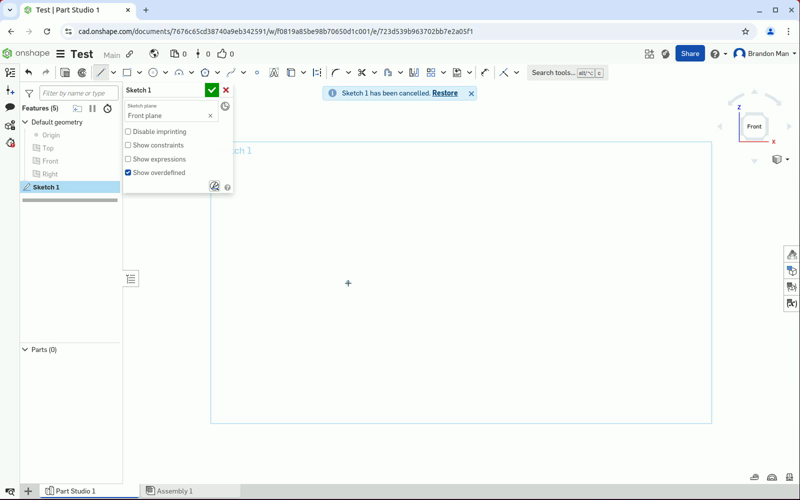
key_down(shift)
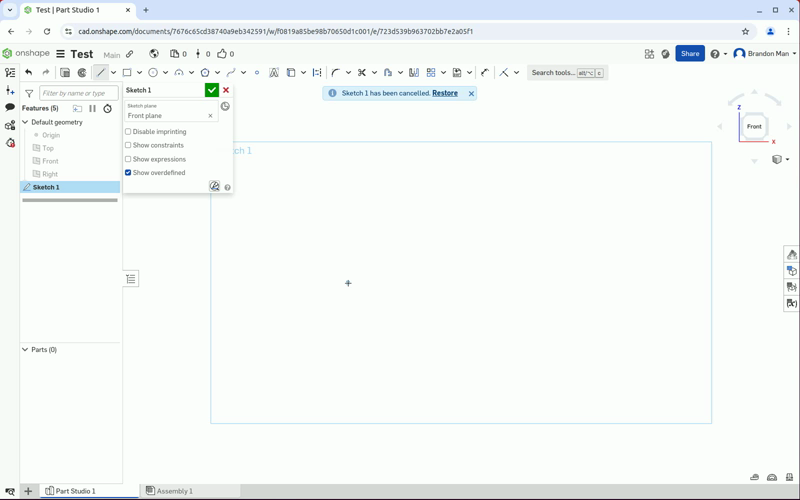
mouse_move(460, 282)
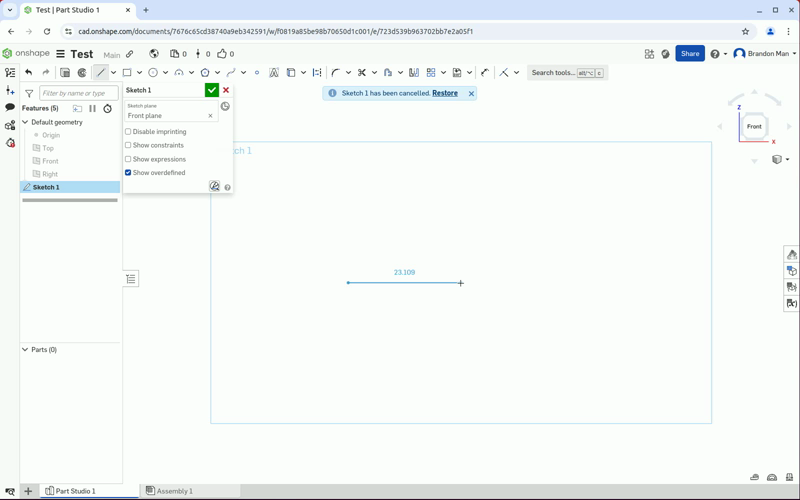
click(460, 282)
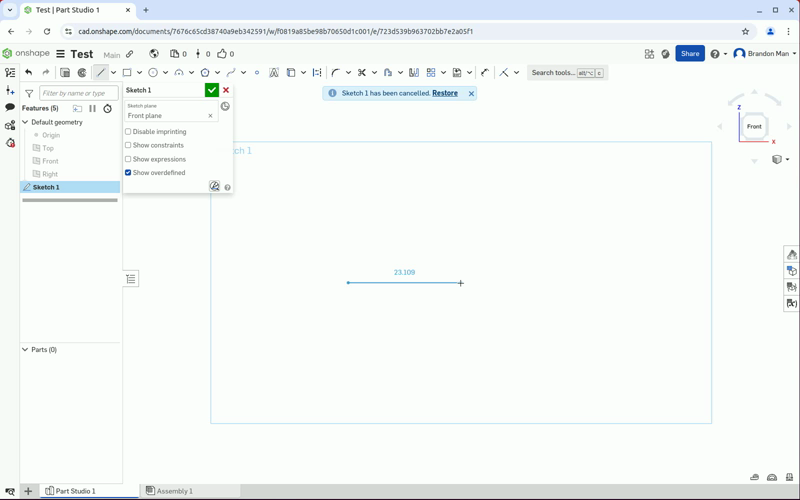
key_up(shift)
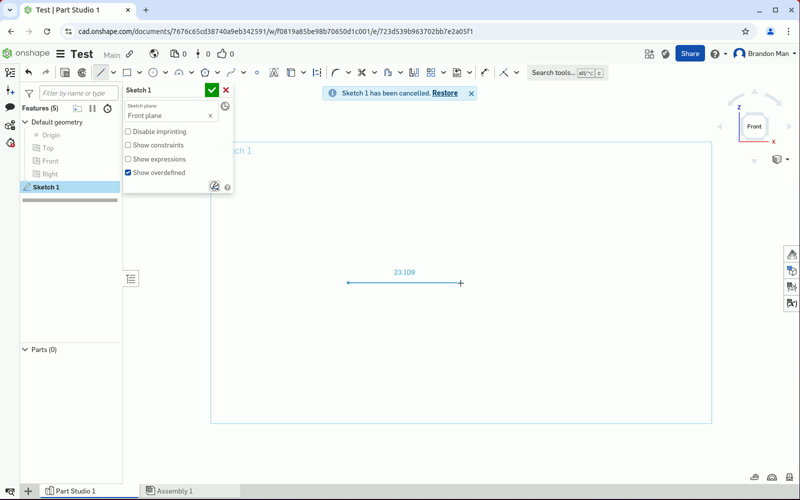
key_down(shift)
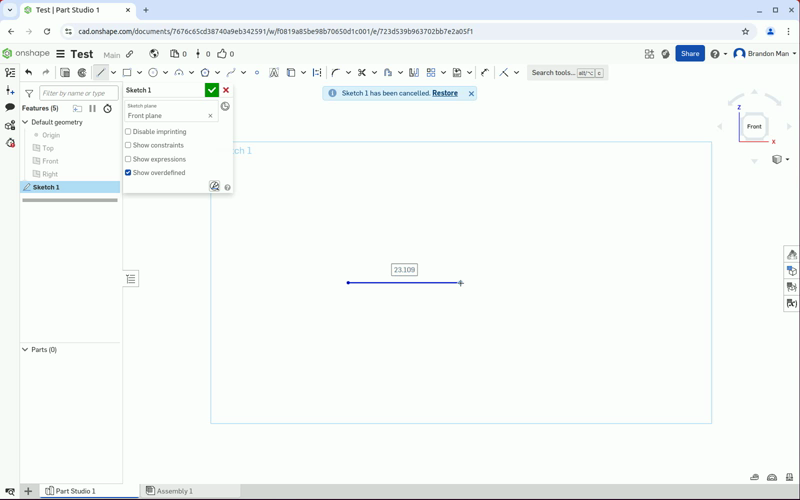
mouse_move(490, 282)
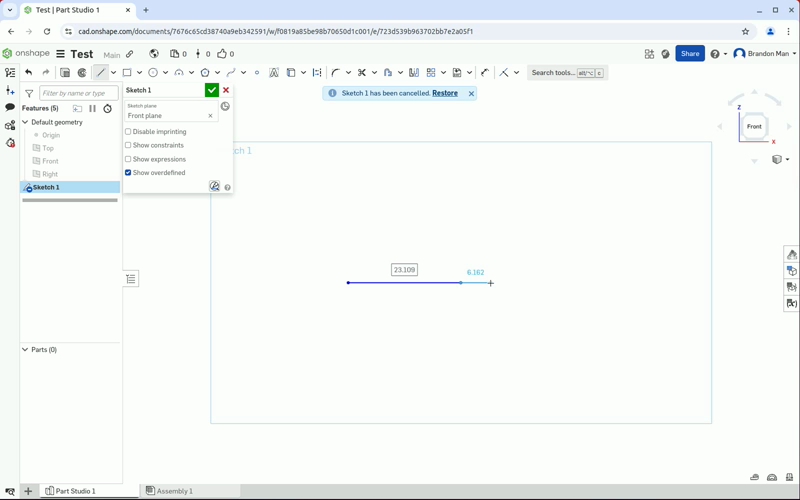
mouse_move(460, 254)
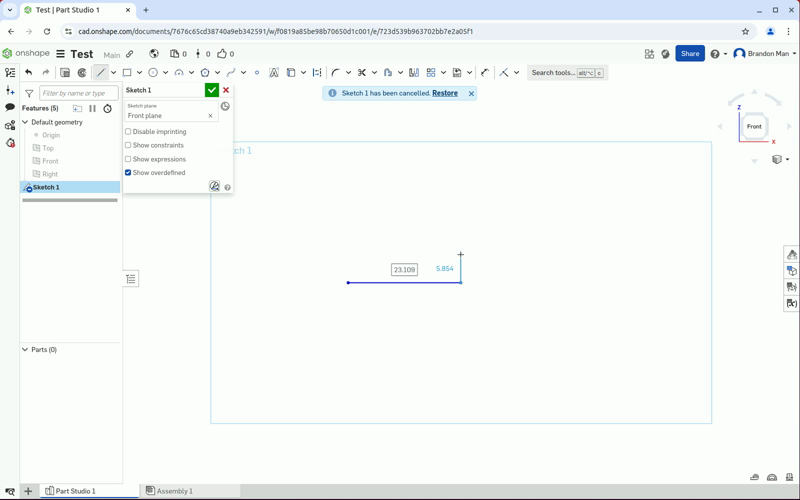
click(460, 254)
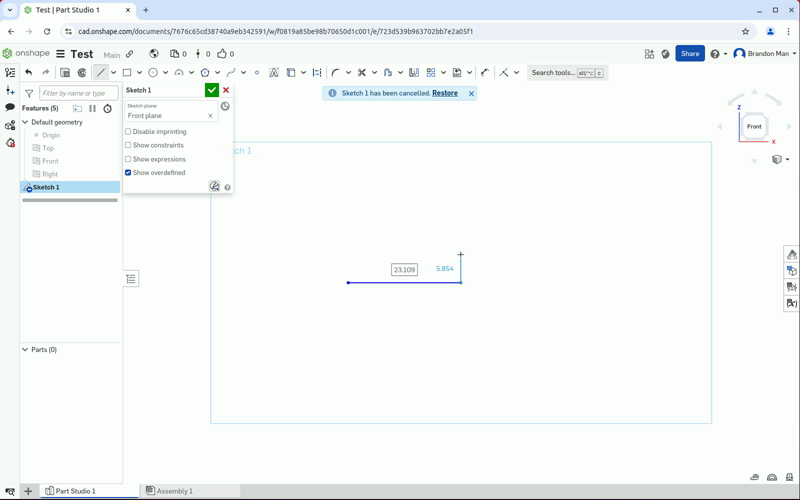
key_up(shift)
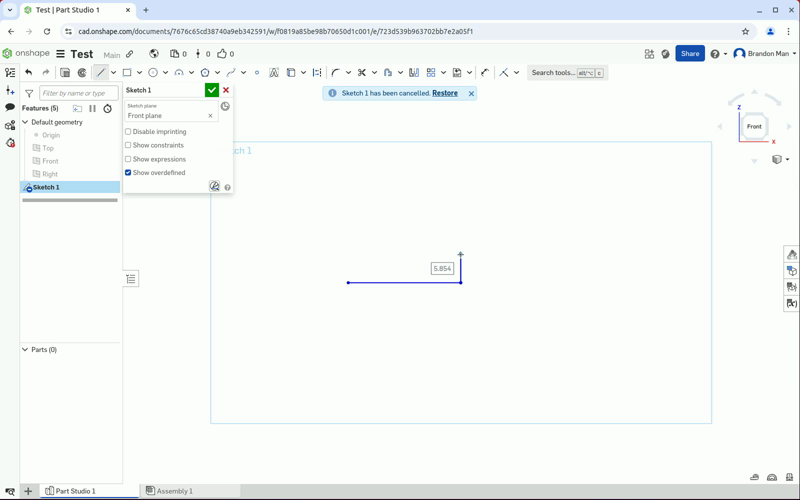
key(esc)
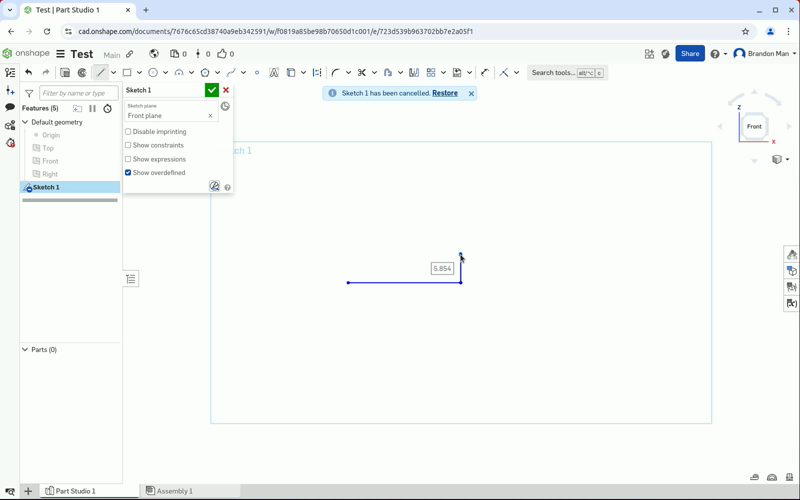
key(a)
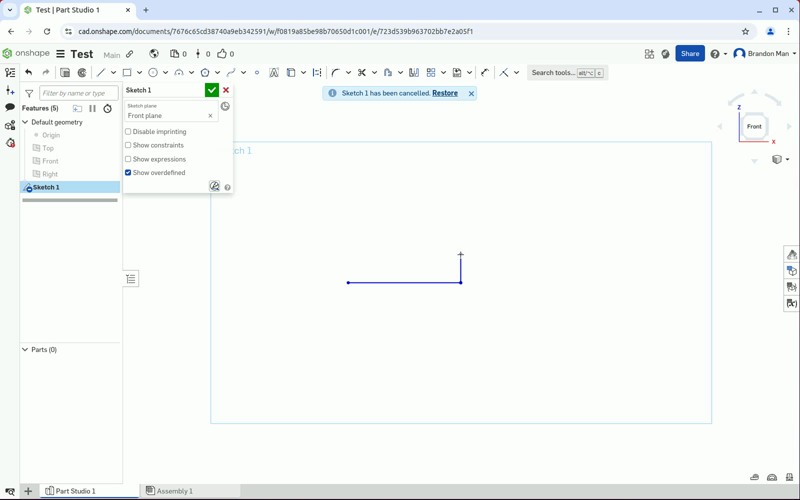
mouse_move(460, 254)
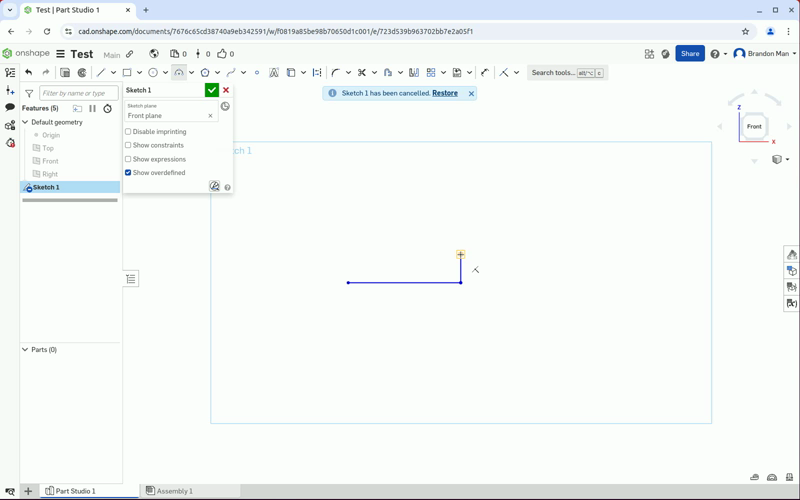
click(460, 254)
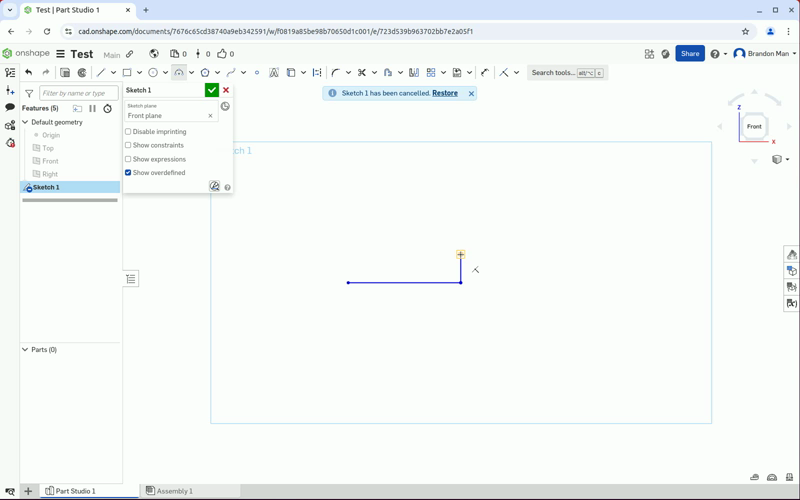
key_down(shift)
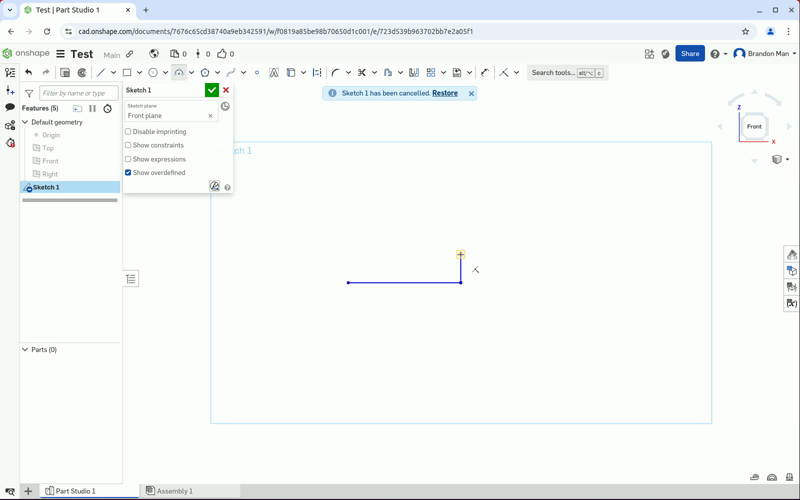
mouse_move(460, 221)
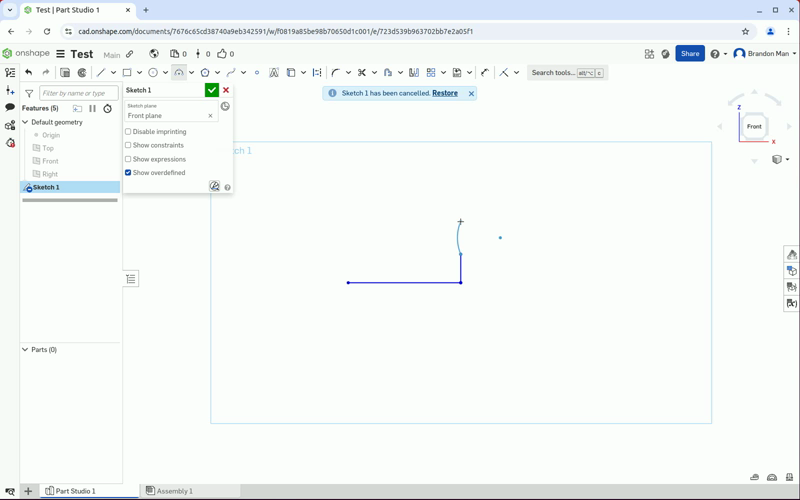
click(460, 221)
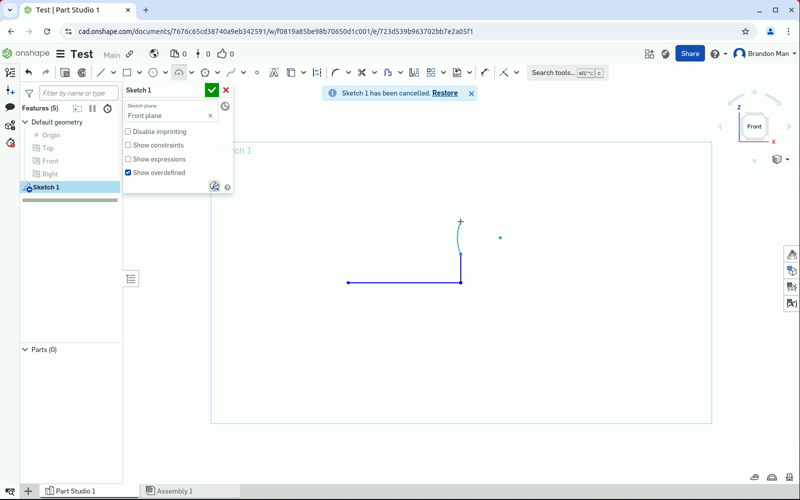
mouse_move(444, 237)
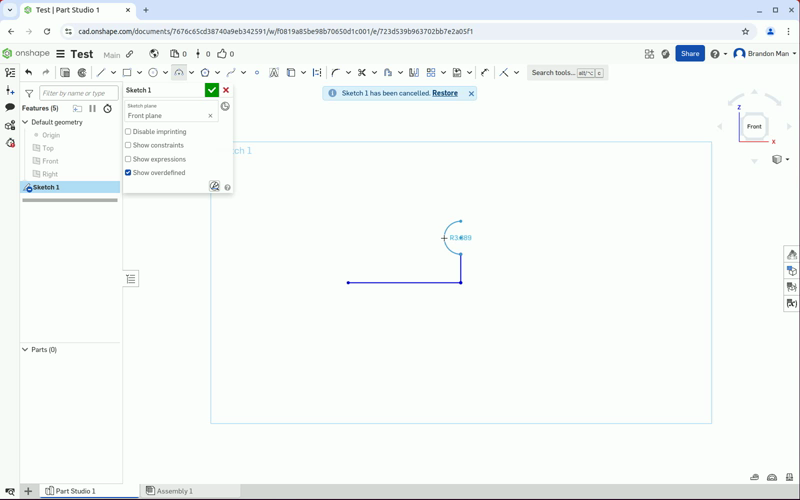
click(444, 237)
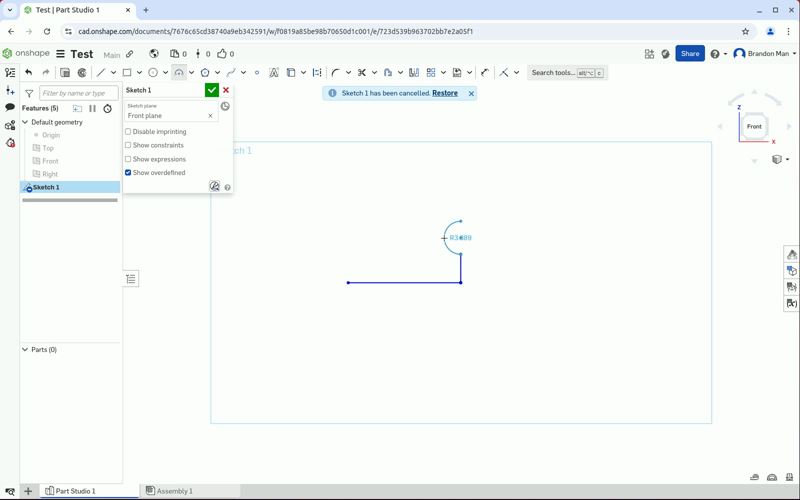
key_up(shift)
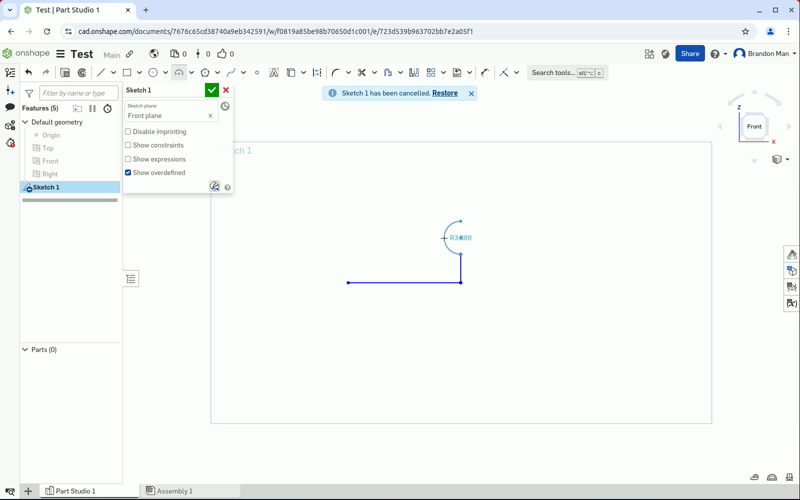
key(esc)
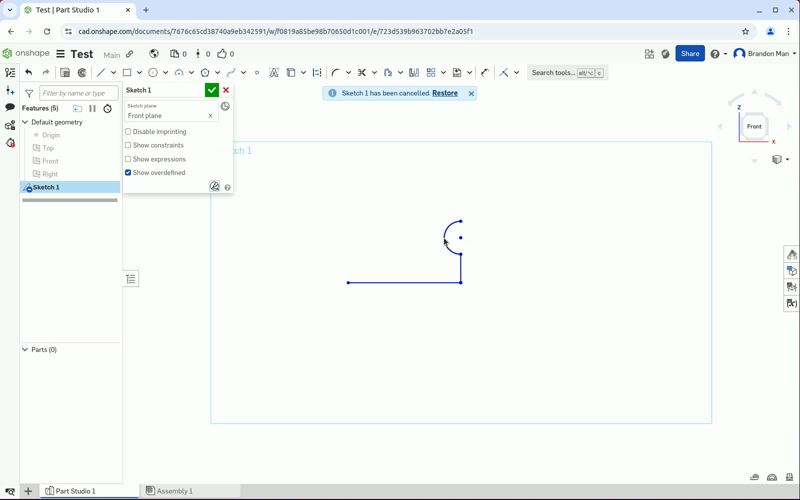
key(l)
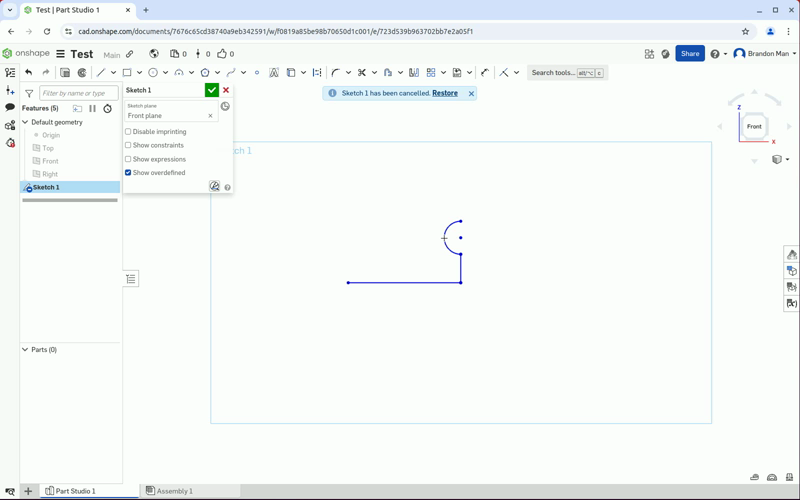
mouse_move(460, 221)
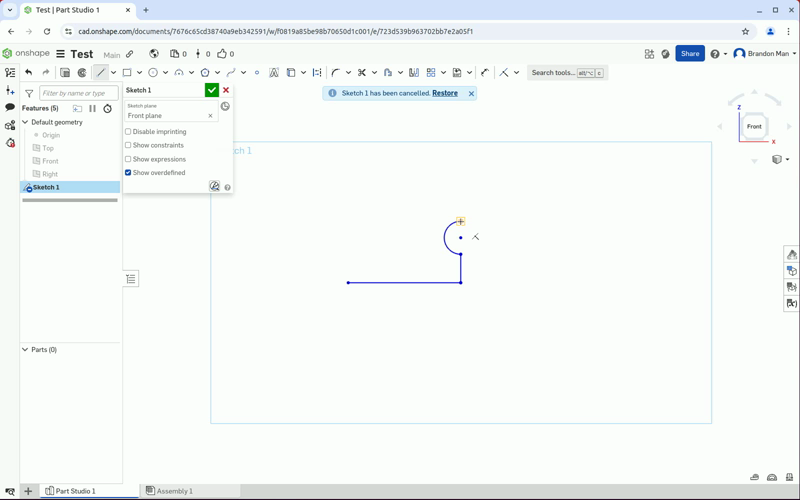
click(460, 221)
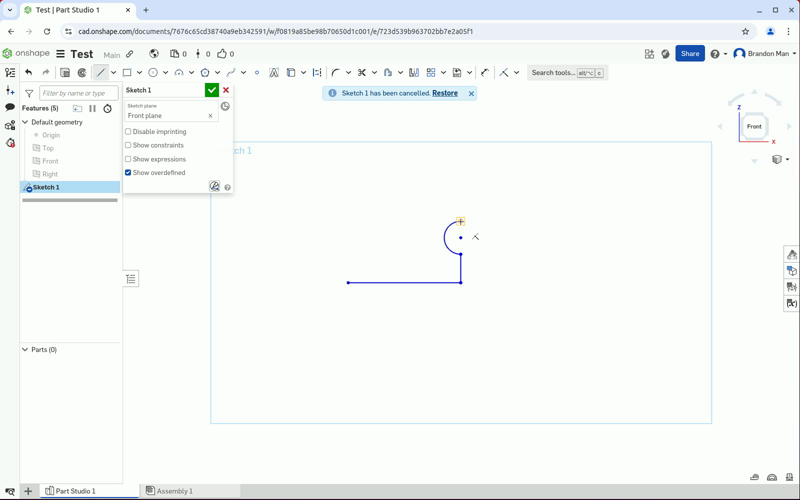
key_down(shift)
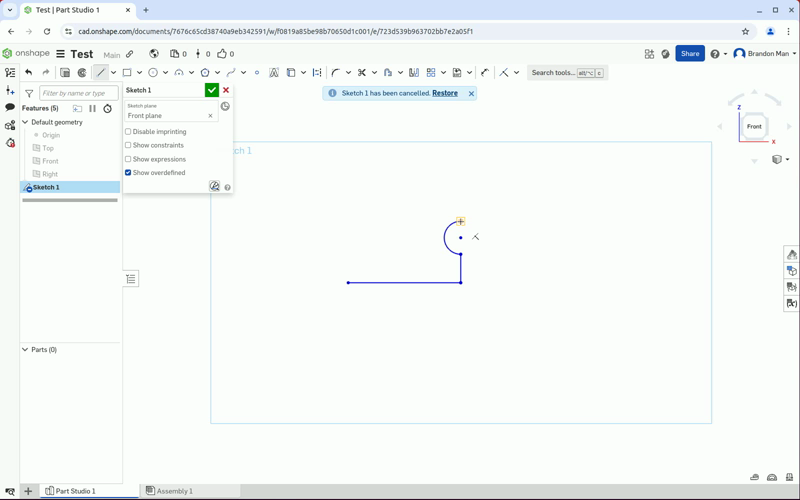
mouse_move(490, 221)
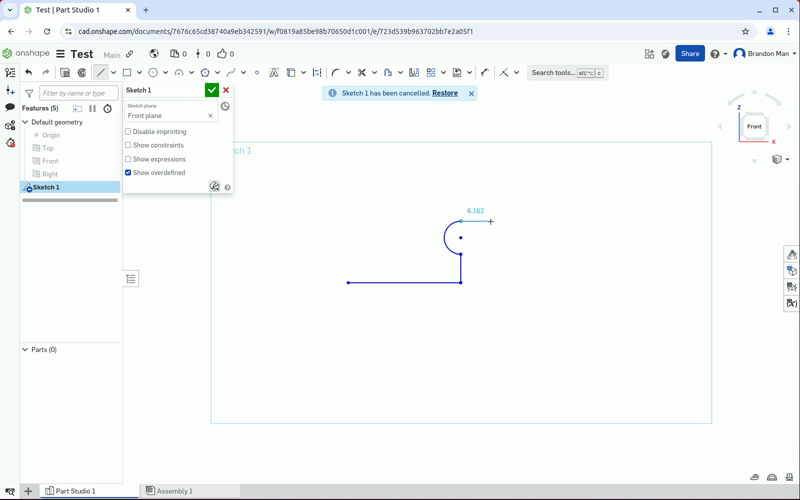
mouse_move(460, 170)
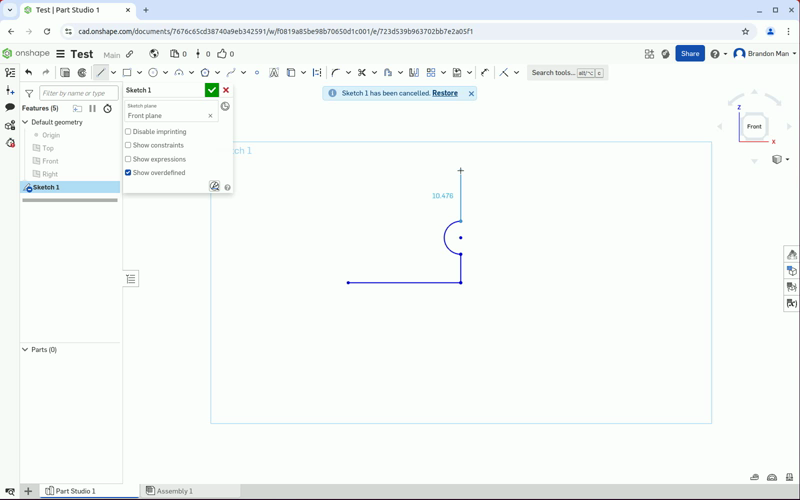
click(460, 170)
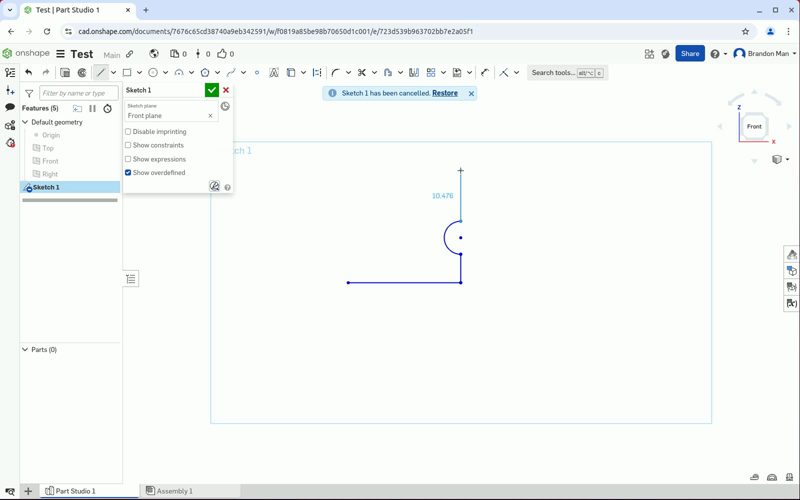
key_up(shift)
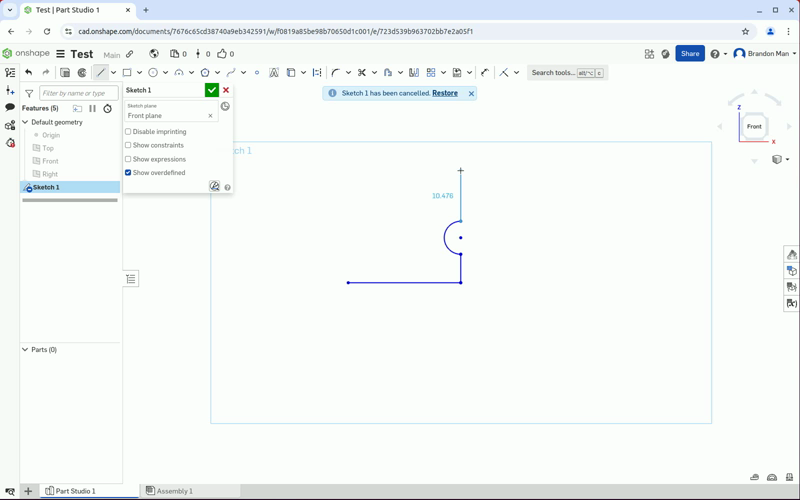
key_down(shift)
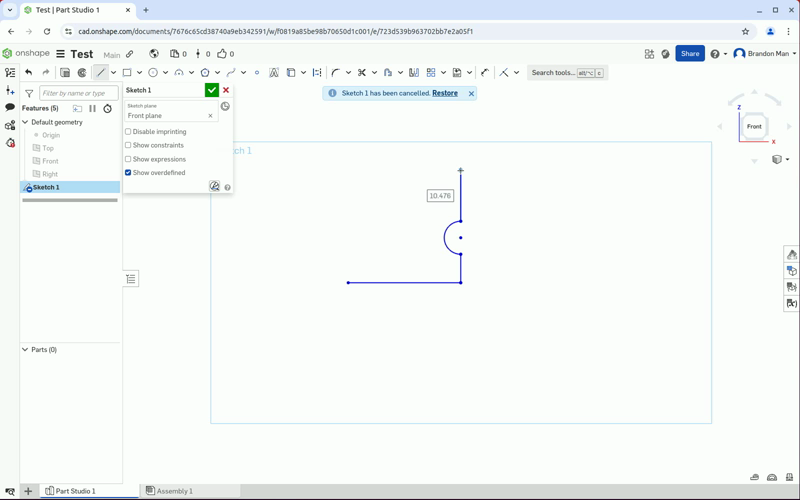
mouse_move(490, 170)
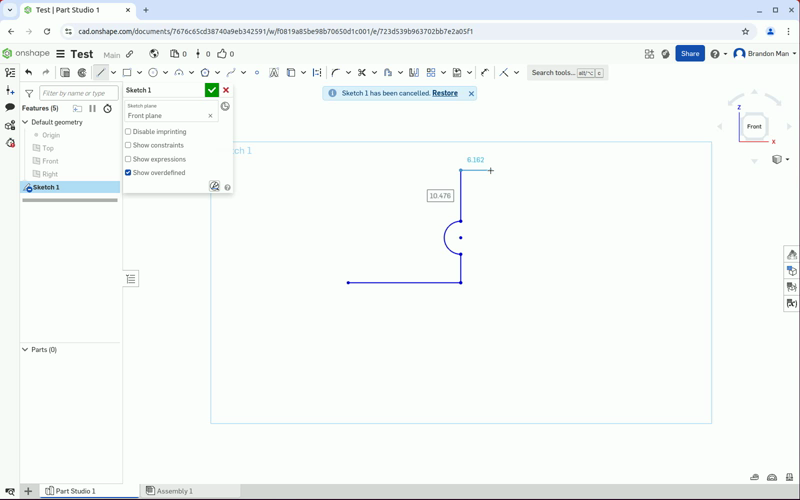
mouse_move(412, 170)
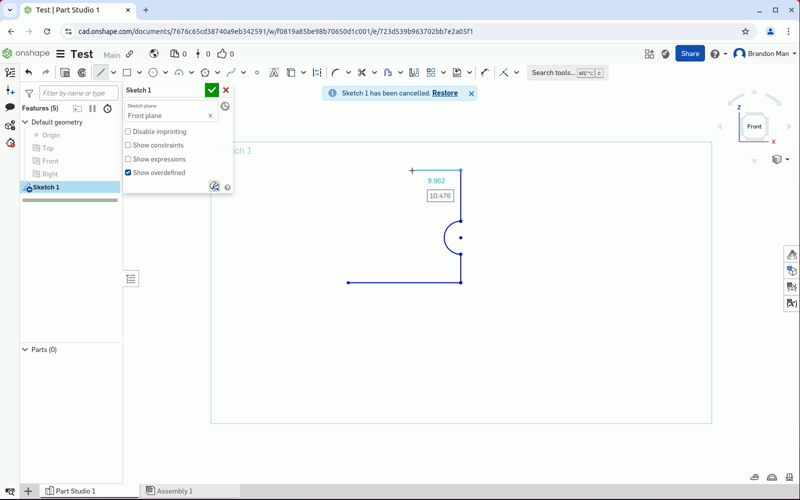
click(412, 170)
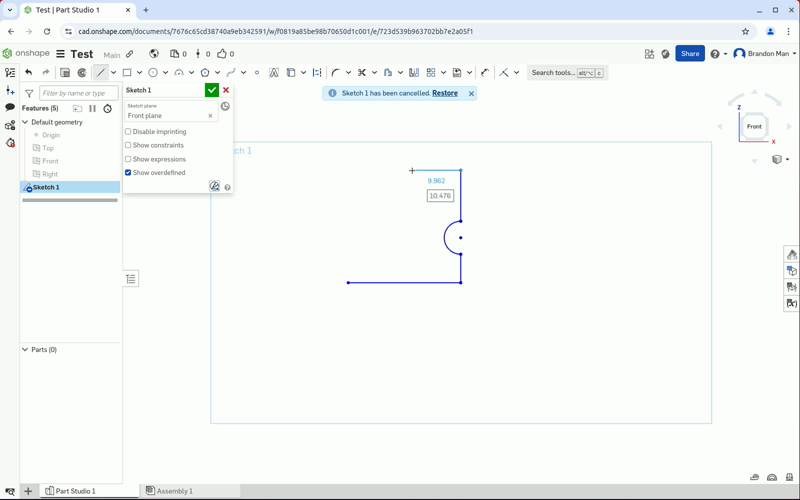
key_up(shift)
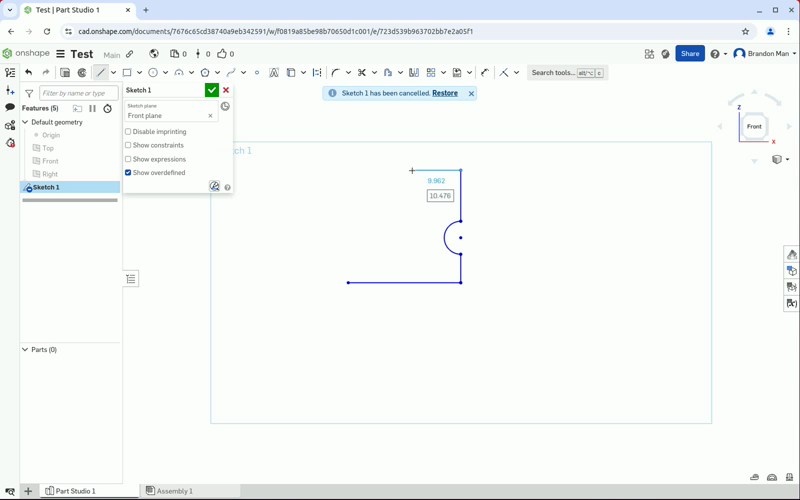
key_down(shift)
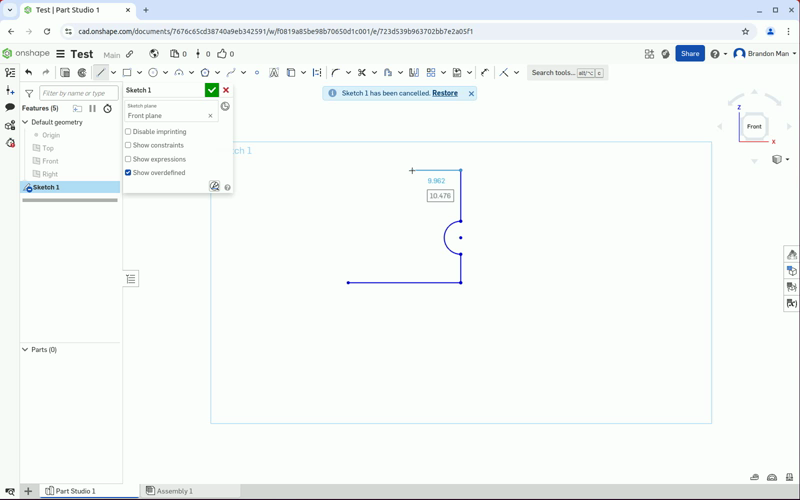
mouse_move(348, 234)
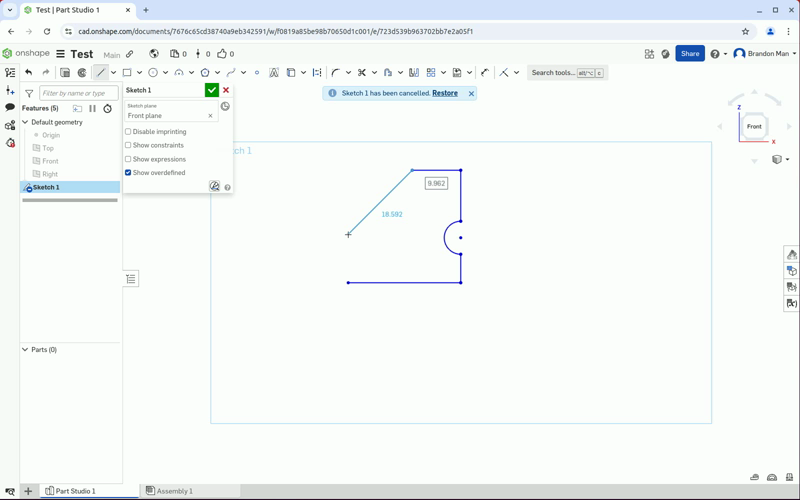
click(348, 234)
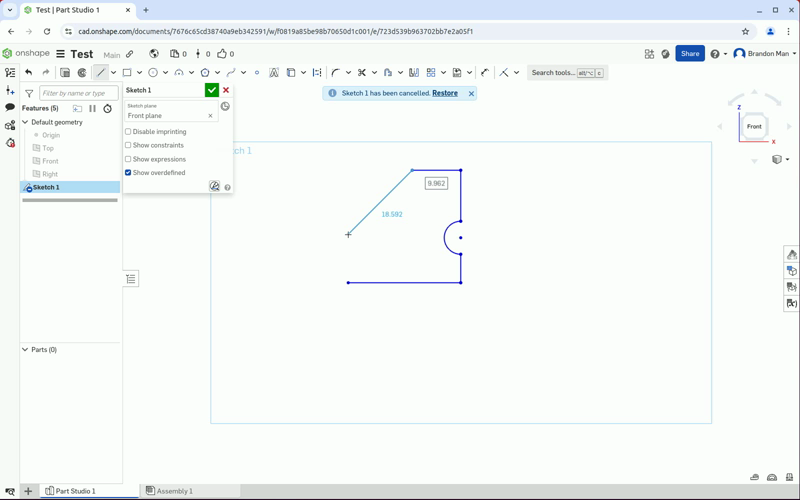
key_up(shift)
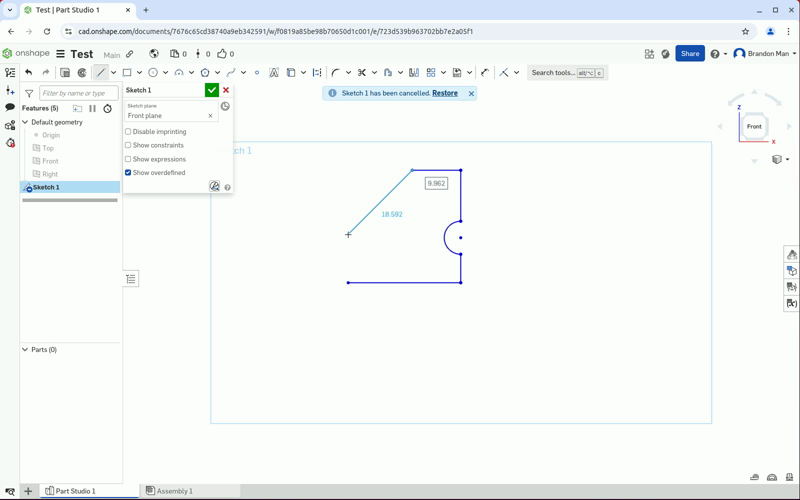
mouse_move(378, 234)
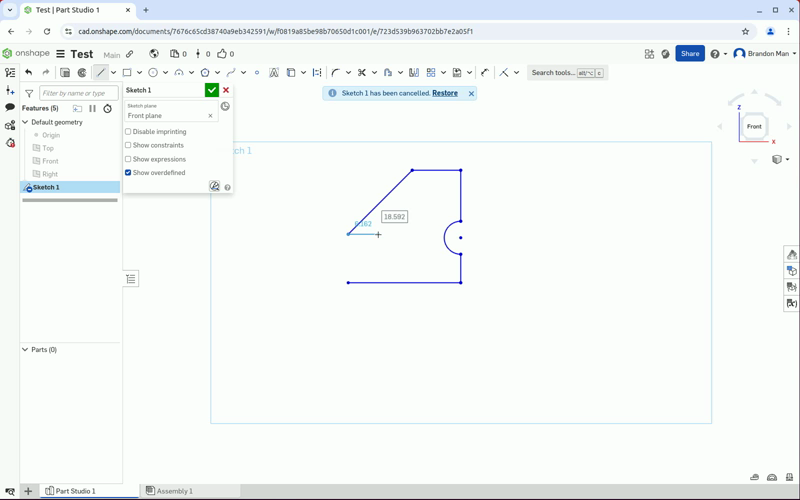
key_down(shift)
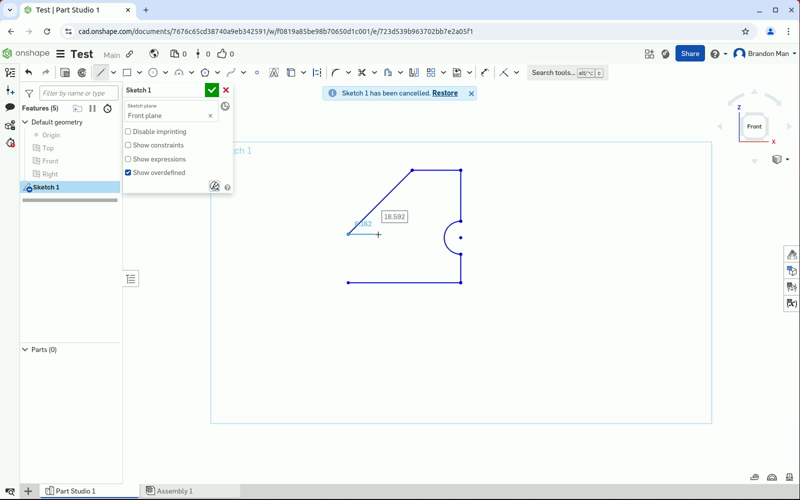
mouse_move(348, 282)
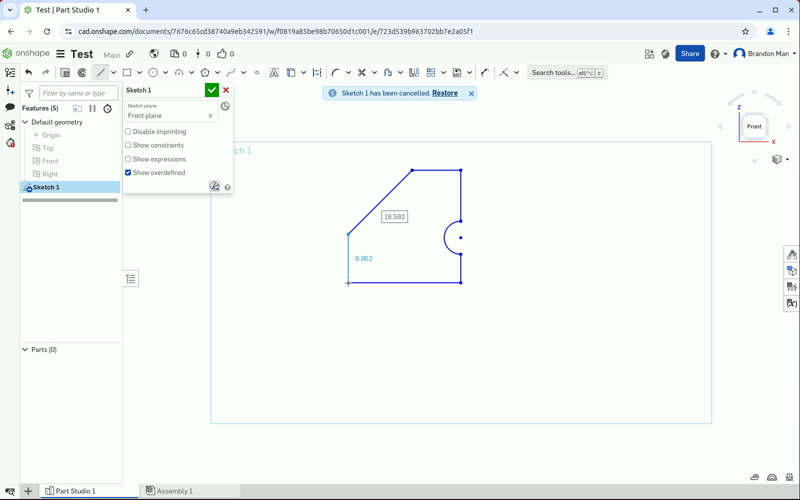
key_up(shift)
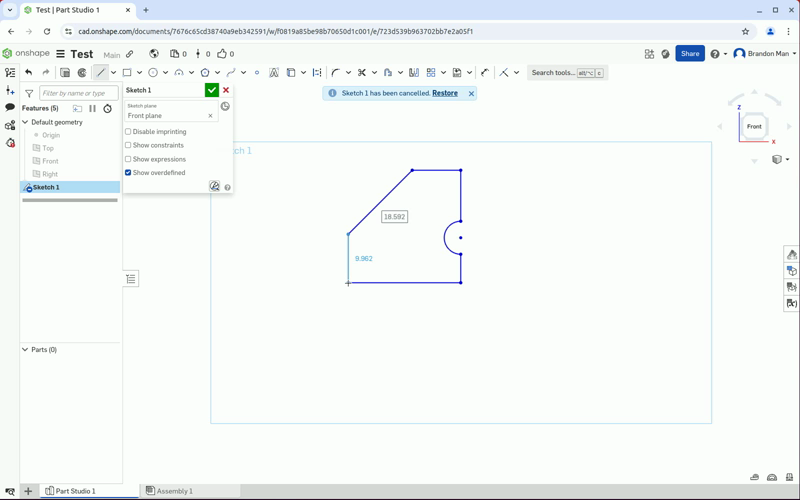
click(348, 282)
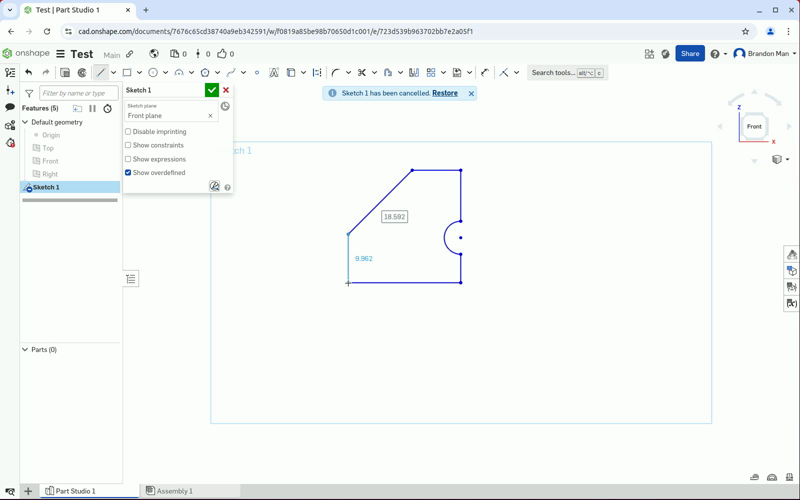
key(esc)
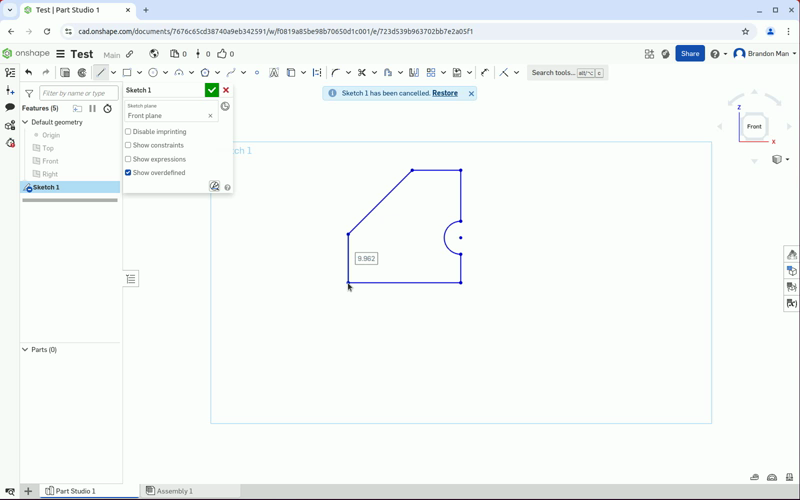
mouse_move(383, 236)
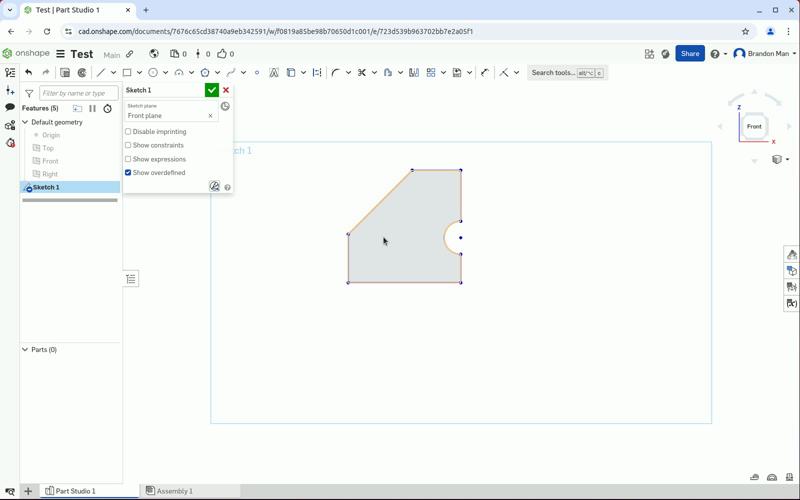
scroll(6)
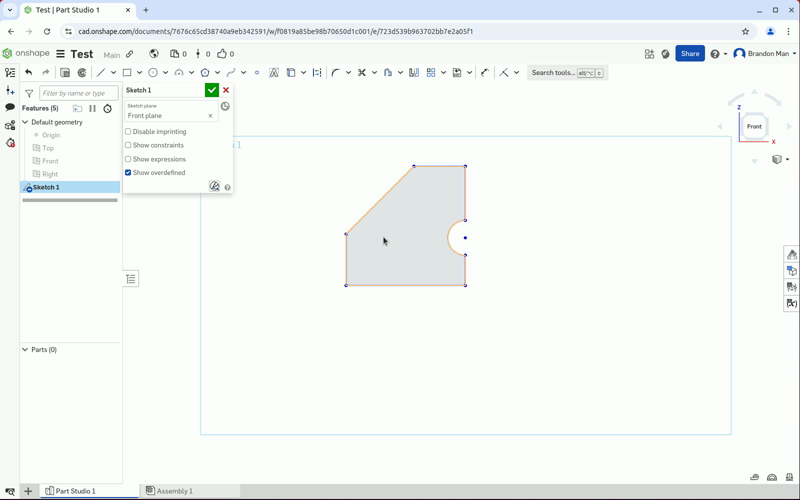
scroll(6)
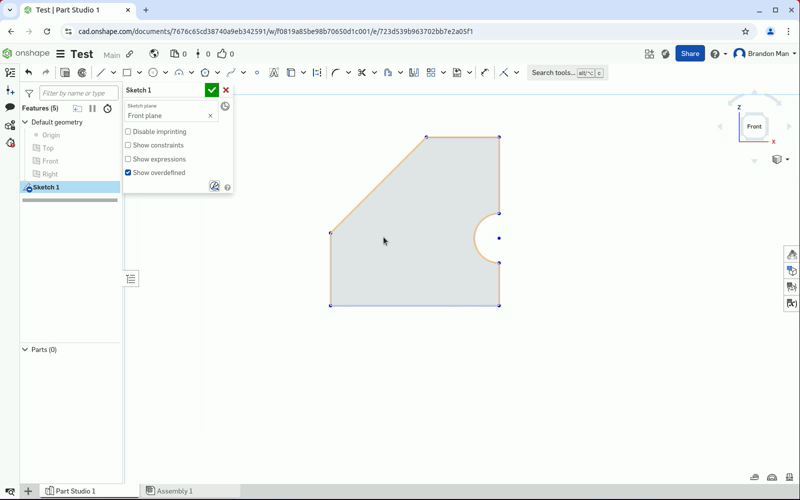
scroll(6)
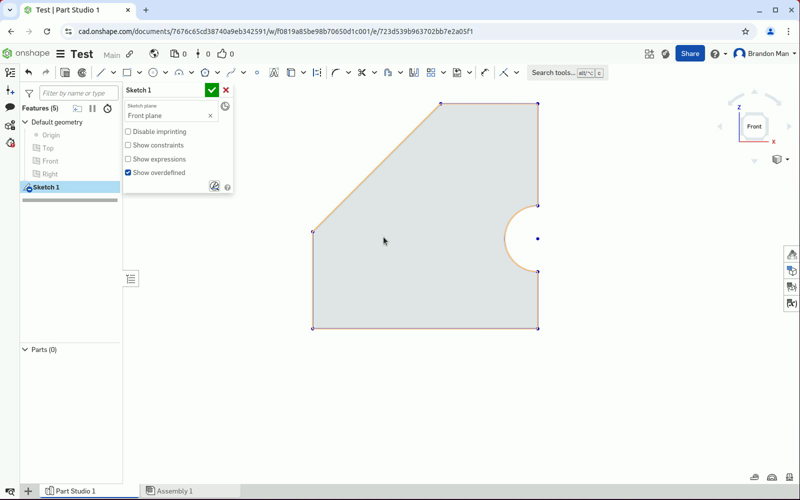
scroll(6)
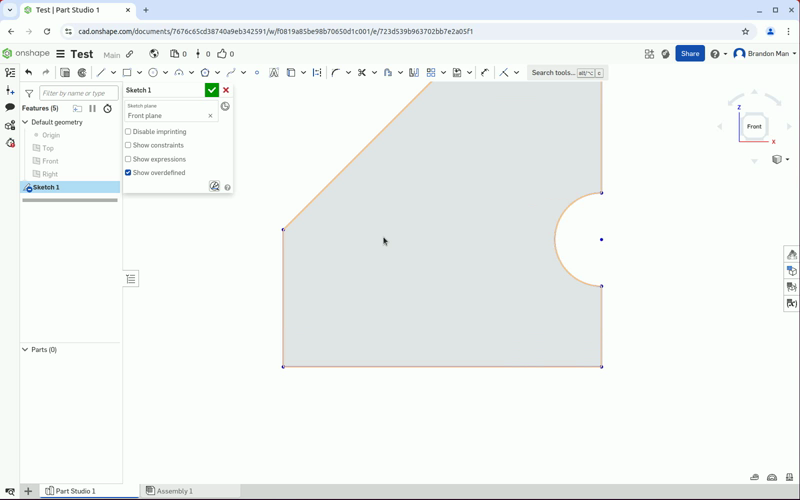
scroll(6)
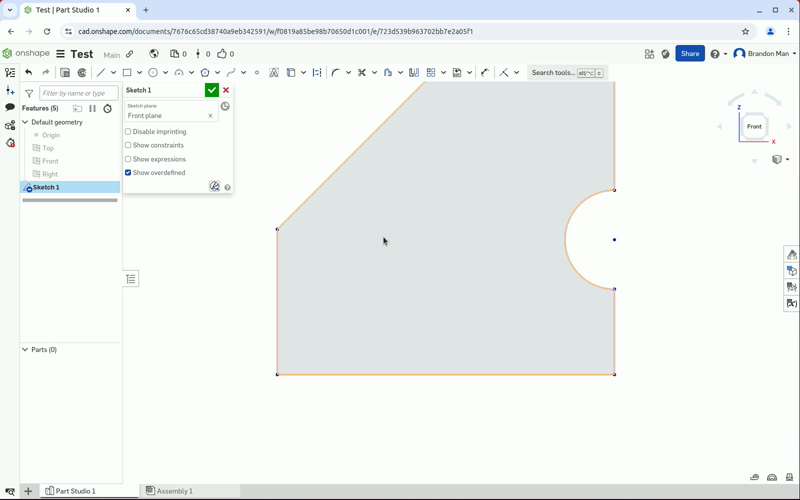
scroll(6)
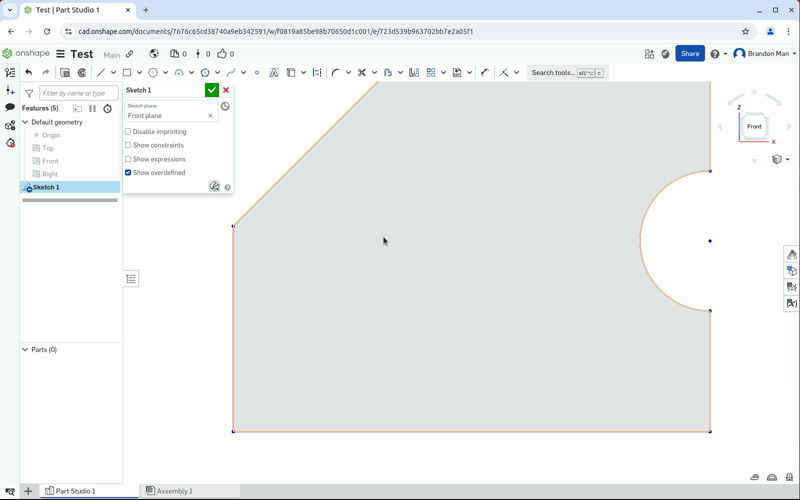
scroll(6)
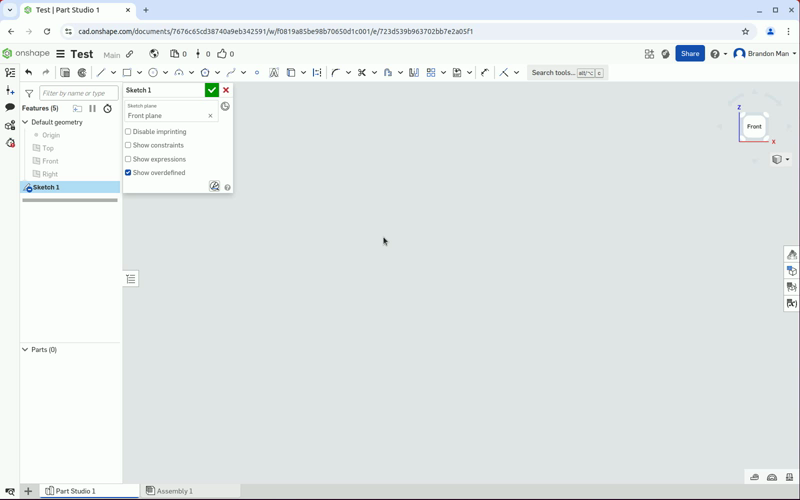
click(383, 236)
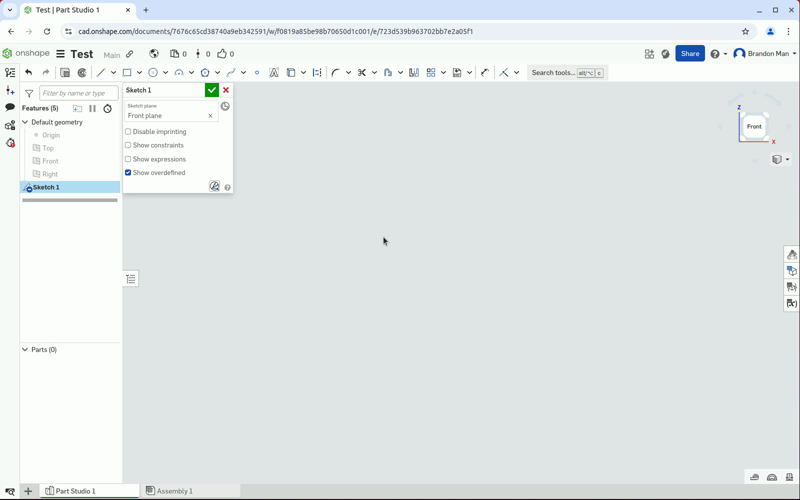
scroll(-6)
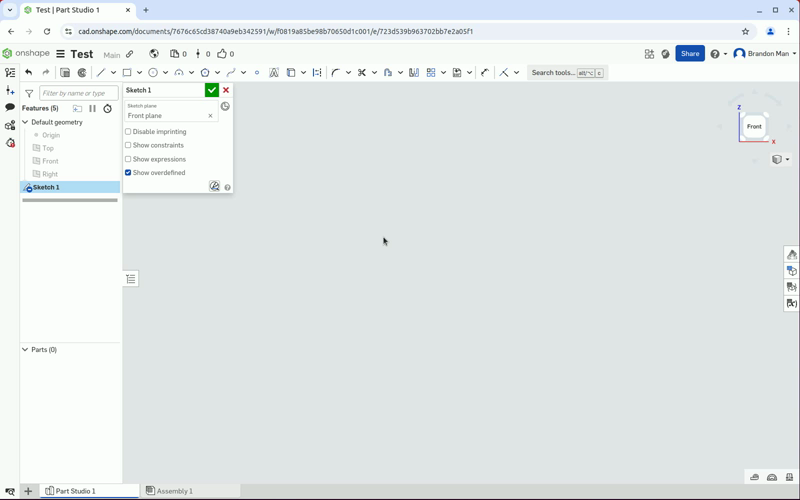
scroll(-6)
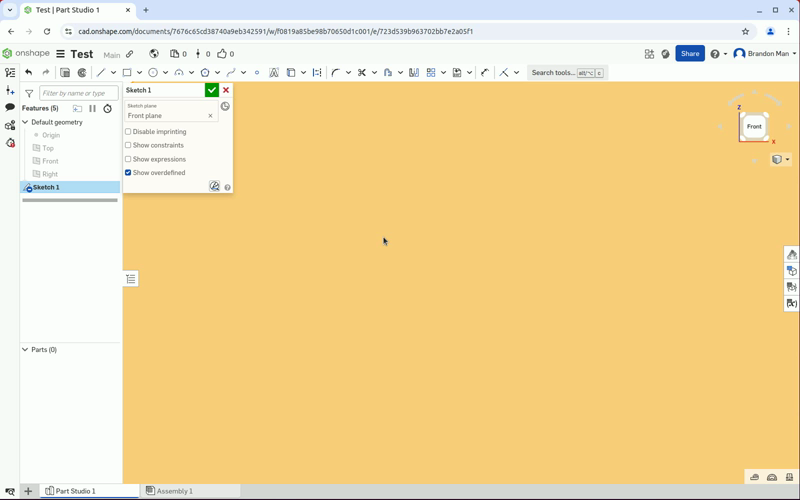
scroll(-6)
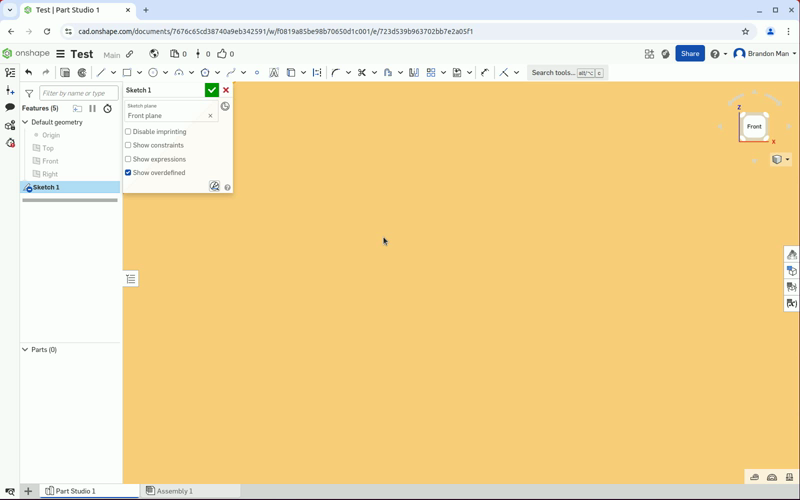
scroll(-6)
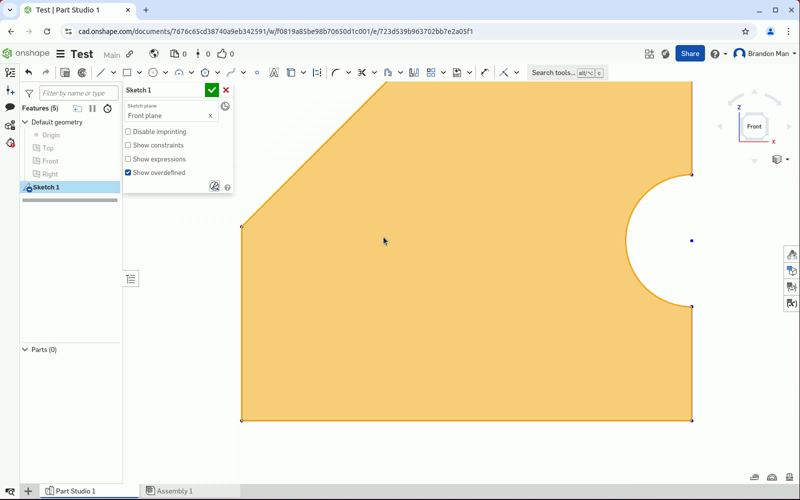
scroll(-6)
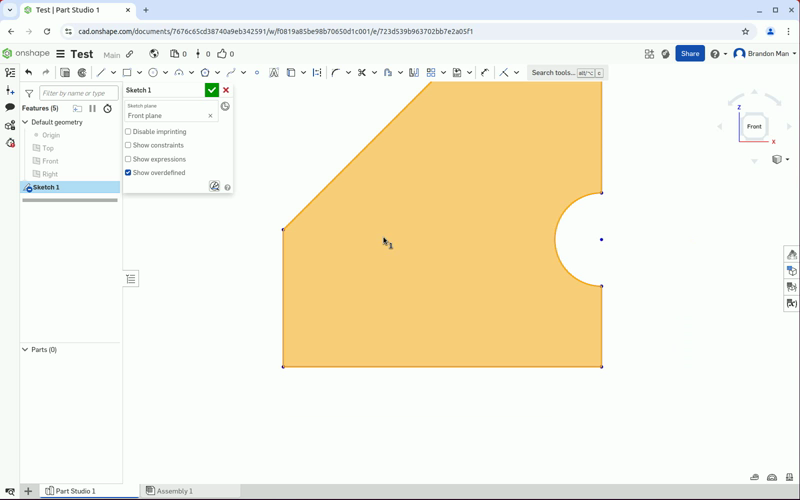
scroll(-6)
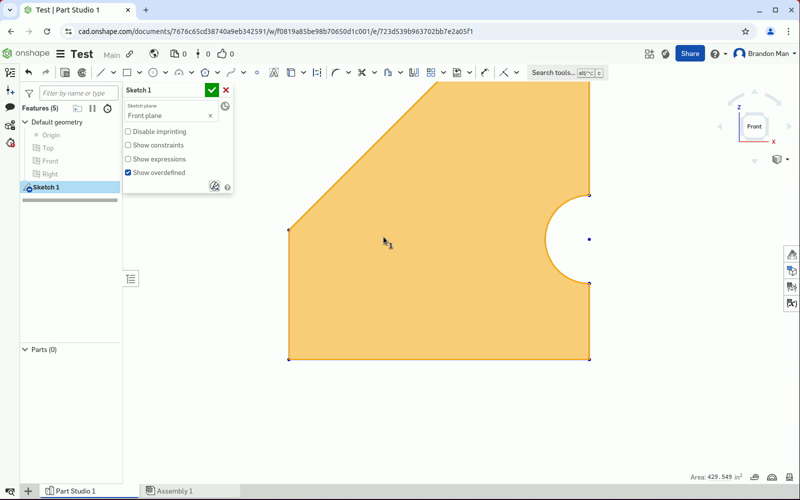
scroll(-6)
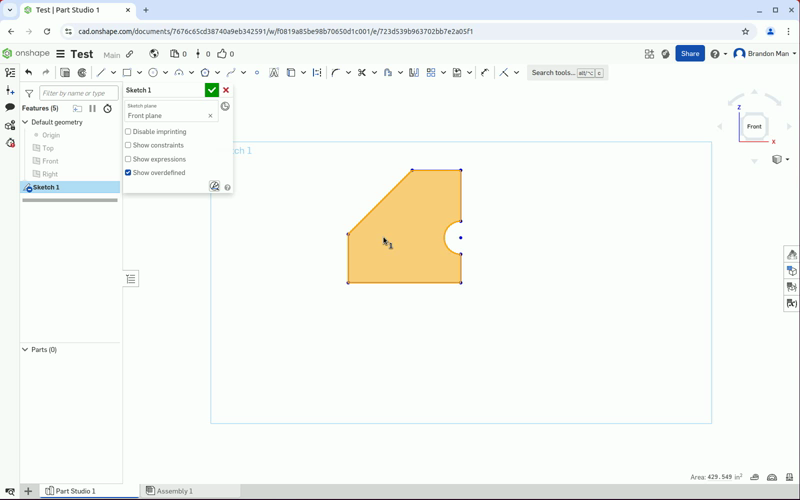
mouse_move(73, 352)
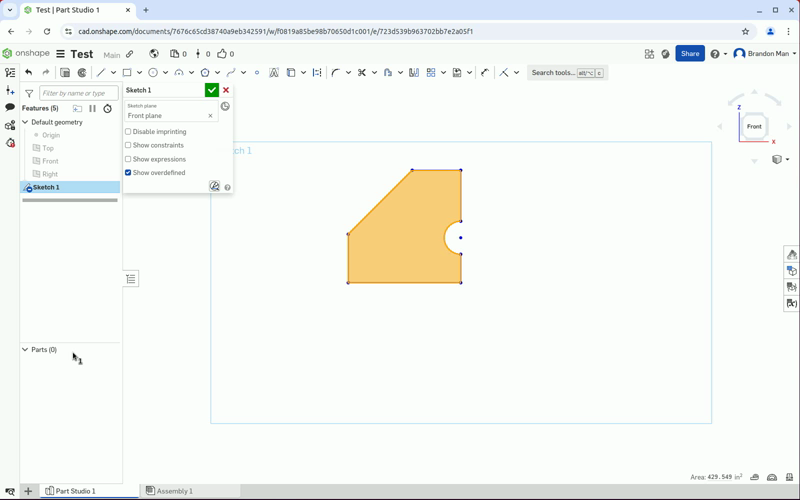
key(shift+y)
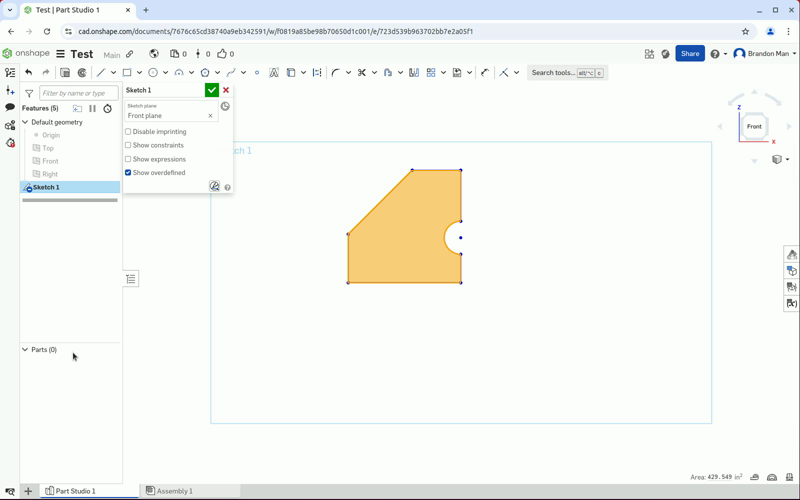
key(shift+e)
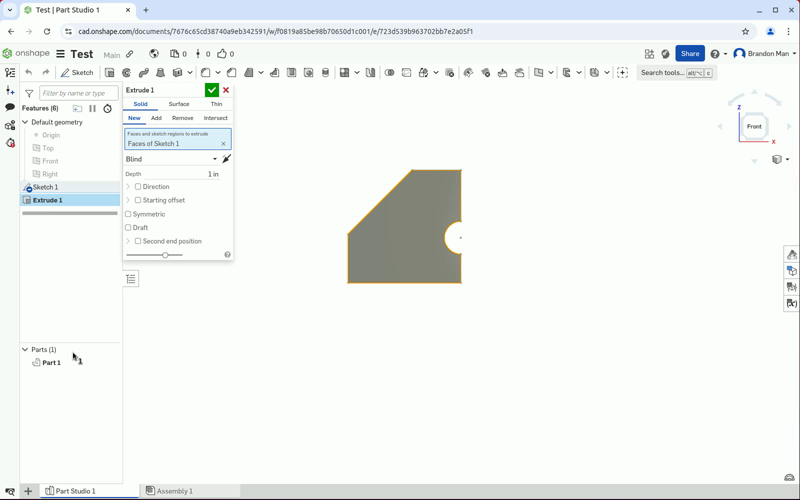
mouse_move(143, 106)
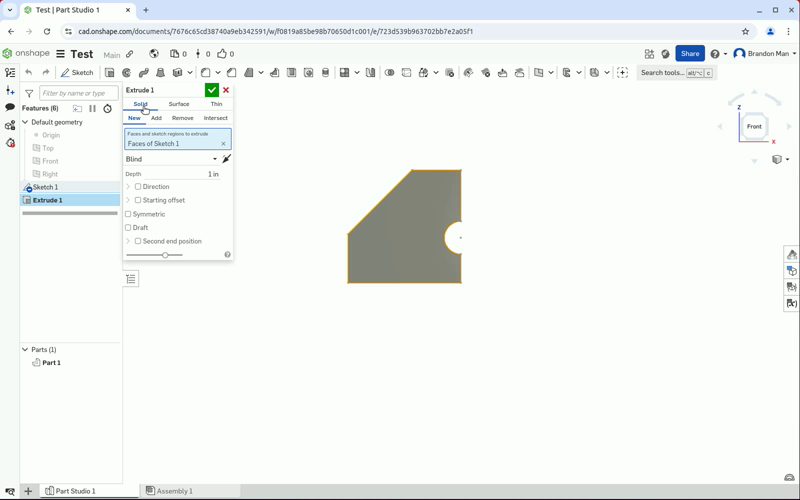
click(143, 106)
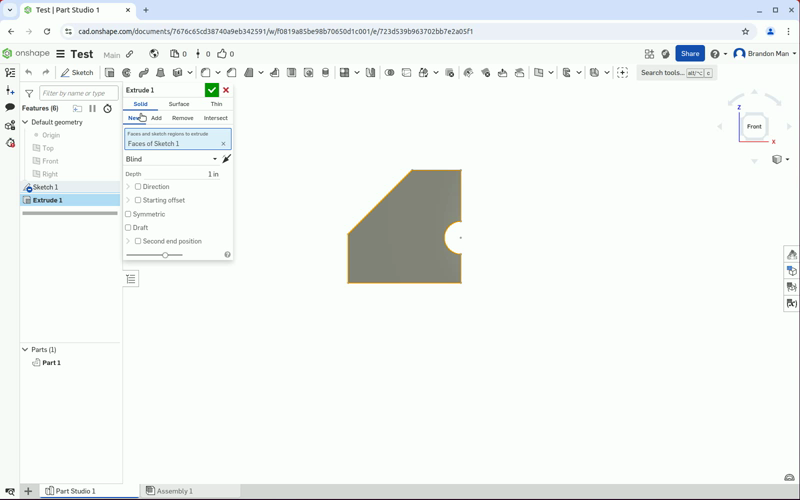
mouse_move(137, 120)
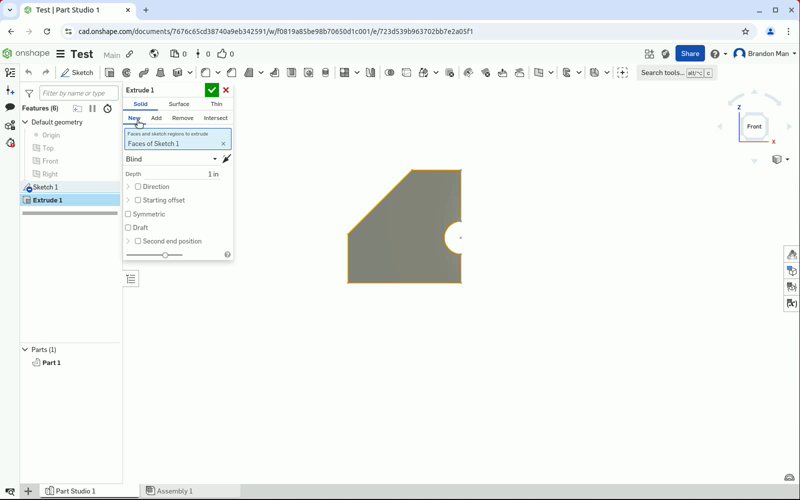
click(137, 120)
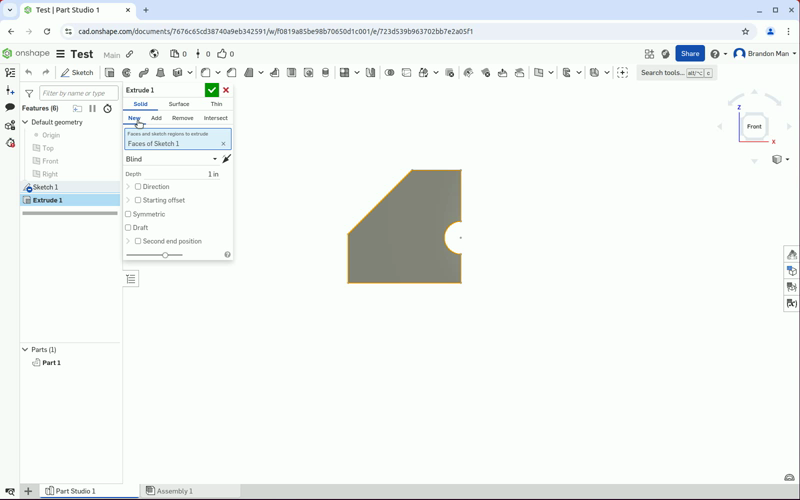
key(tab, 4)
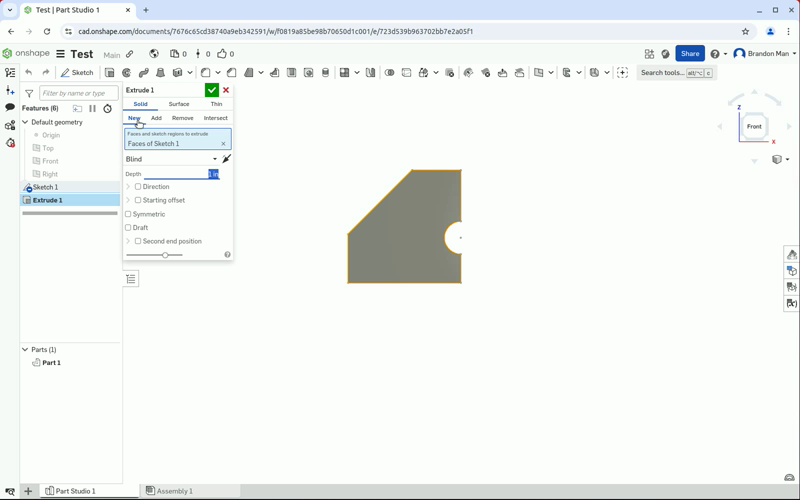
text(0.963)
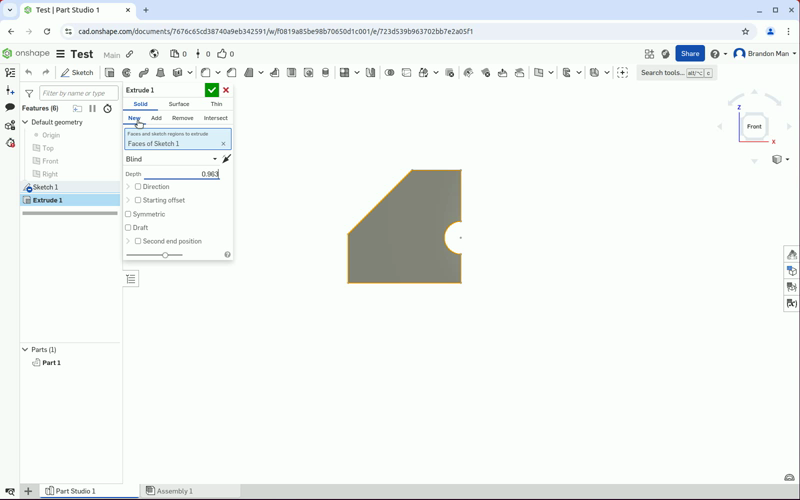
key(enter)
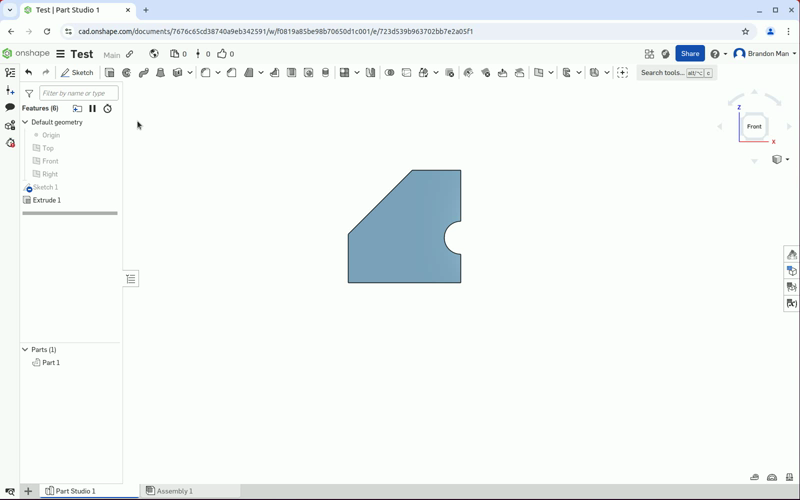
key(shift+h)
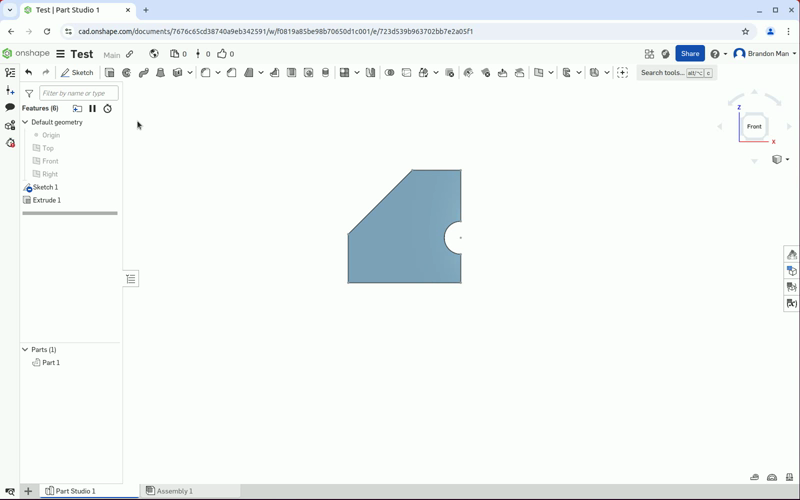
key(shift+h)
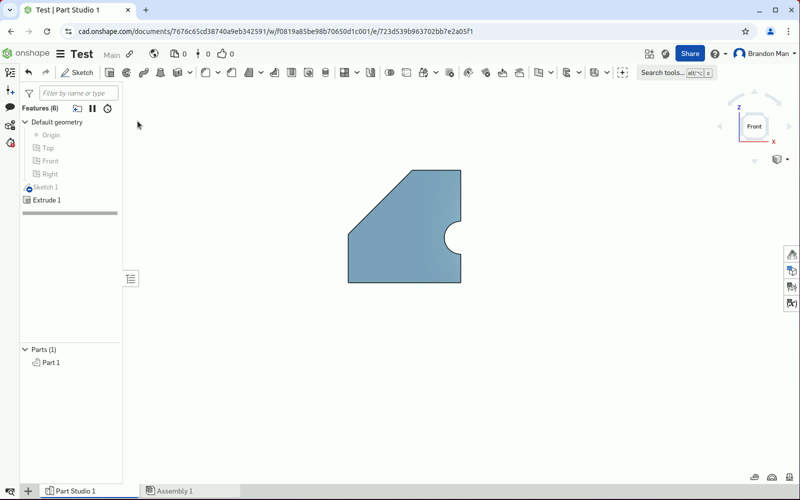
mouse_move(73, 189)
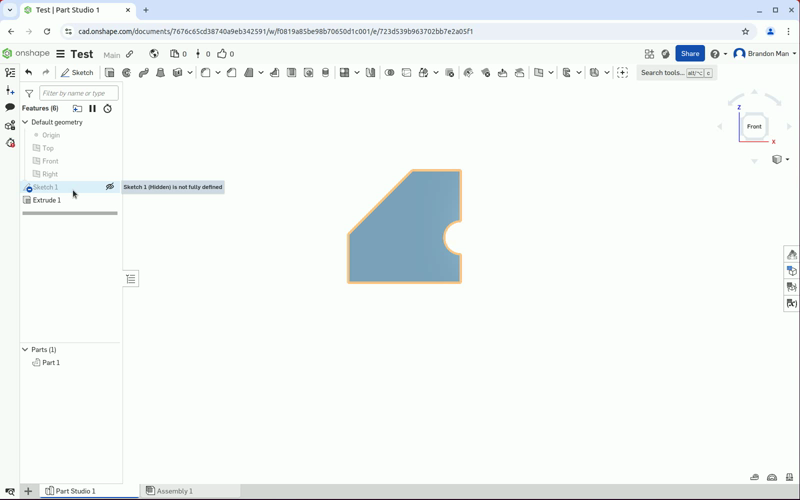
click(73, 189)
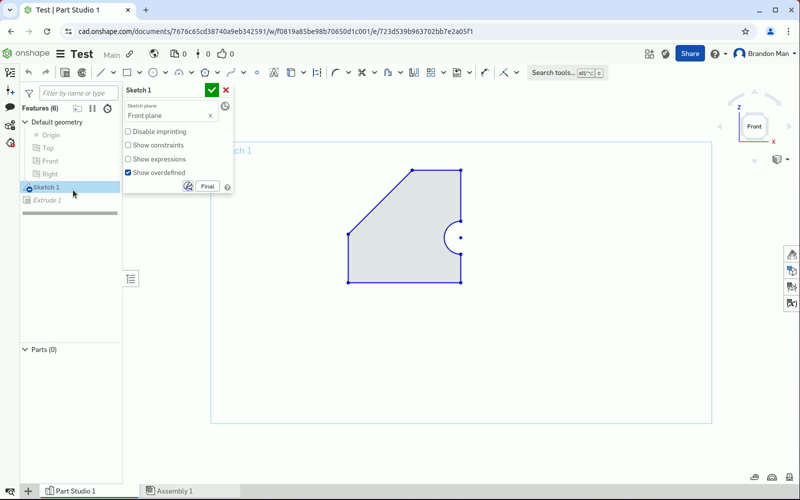
mouse_move(229, 92)
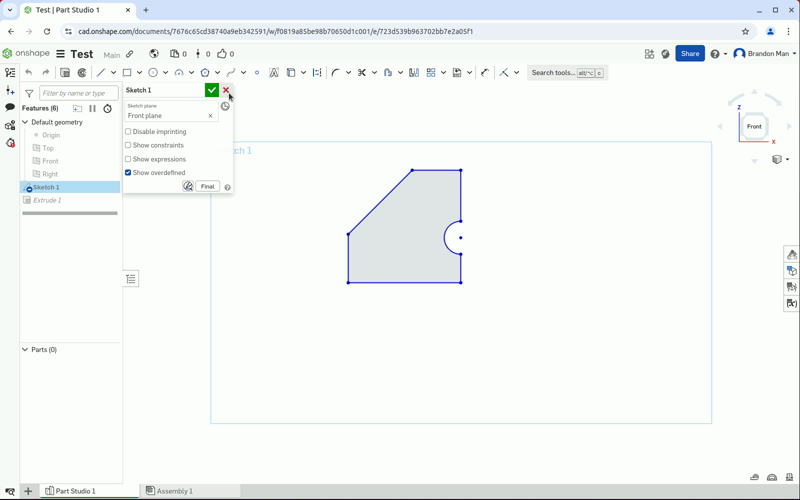
click(229, 92)
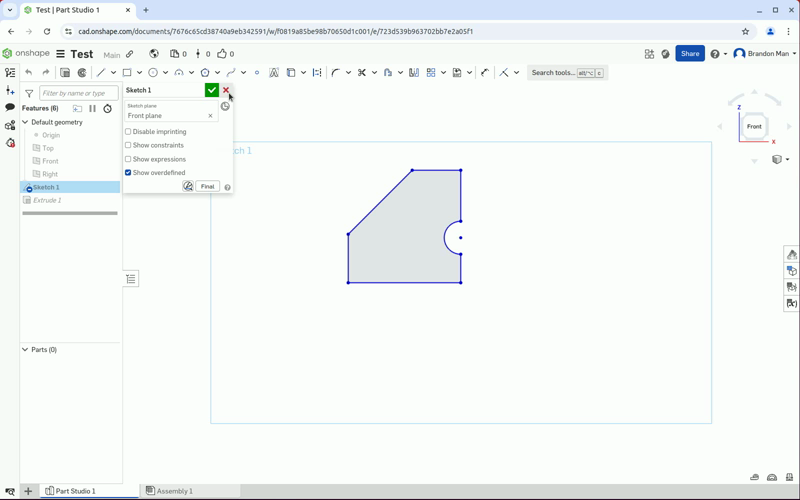
key(shift+s)
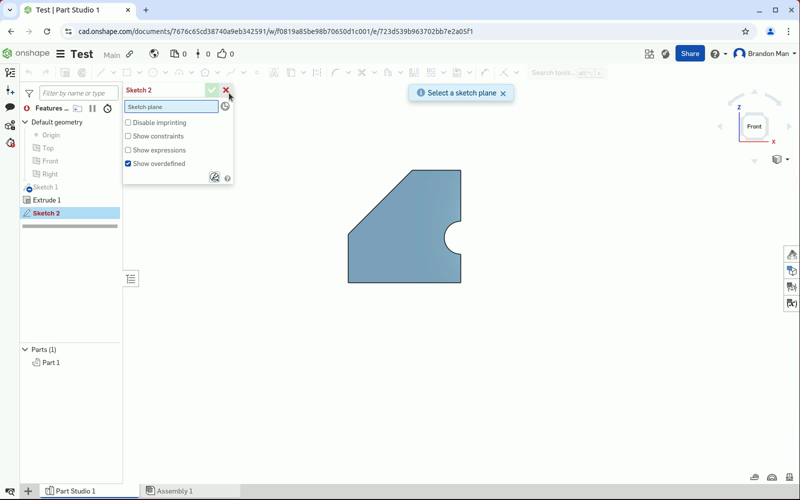
mouse_move(73, 163)
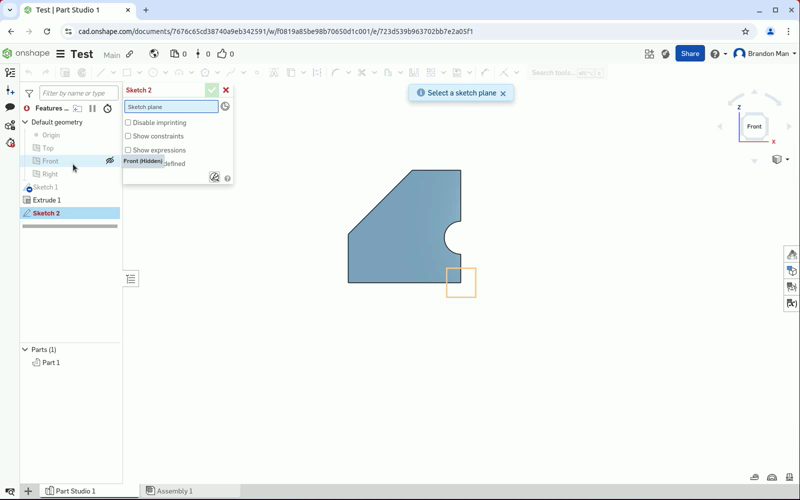
click(73, 163)
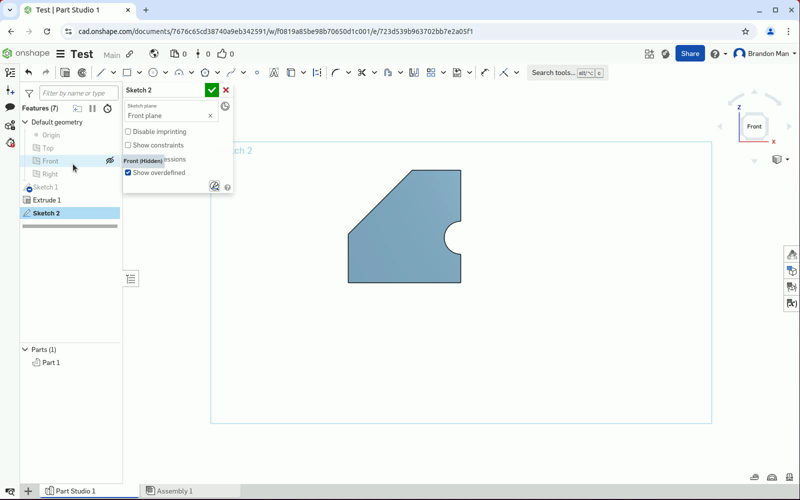
mouse_move(73, 352)
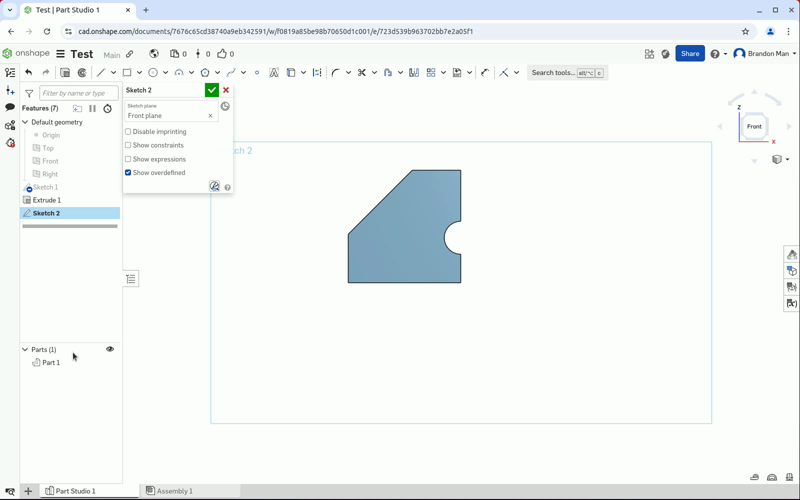
key(y)
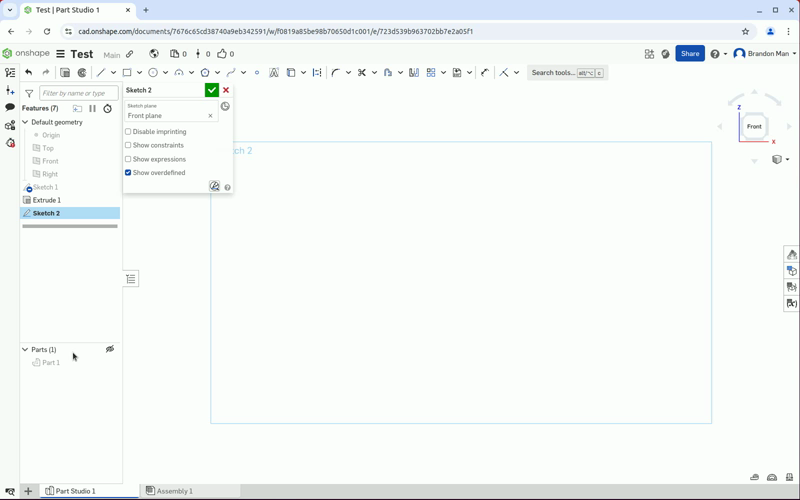
key(l)
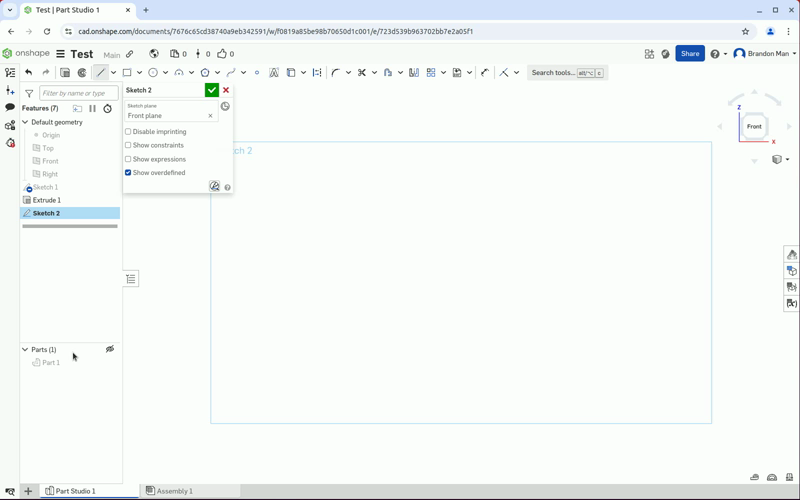
key_down(shift)
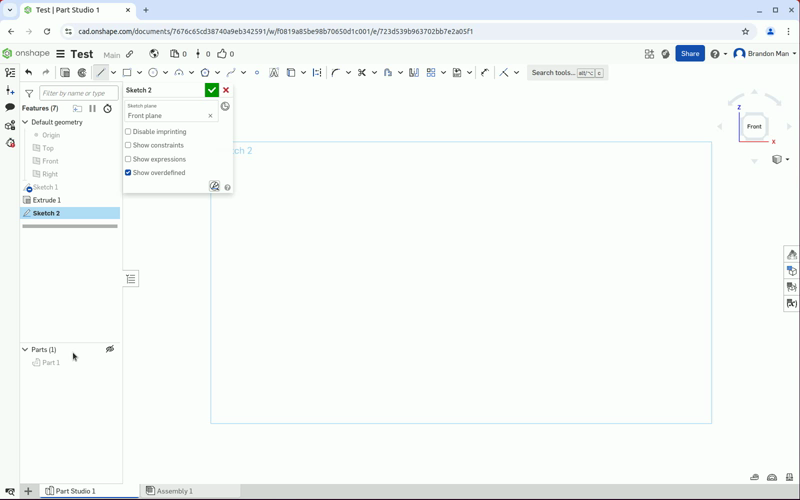
mouse_move(460, 282)
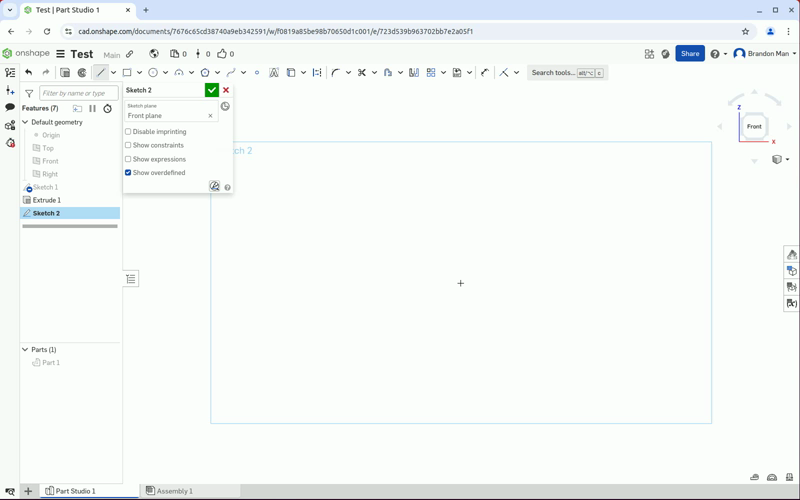
click(460, 282)
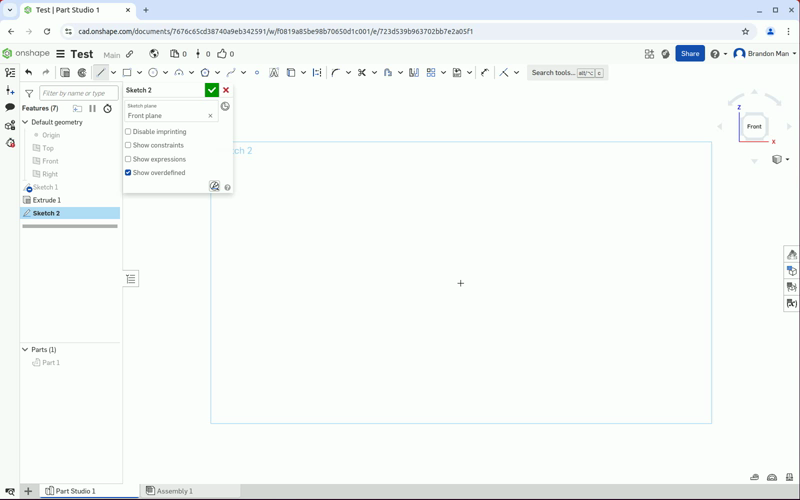
key_up(shift)
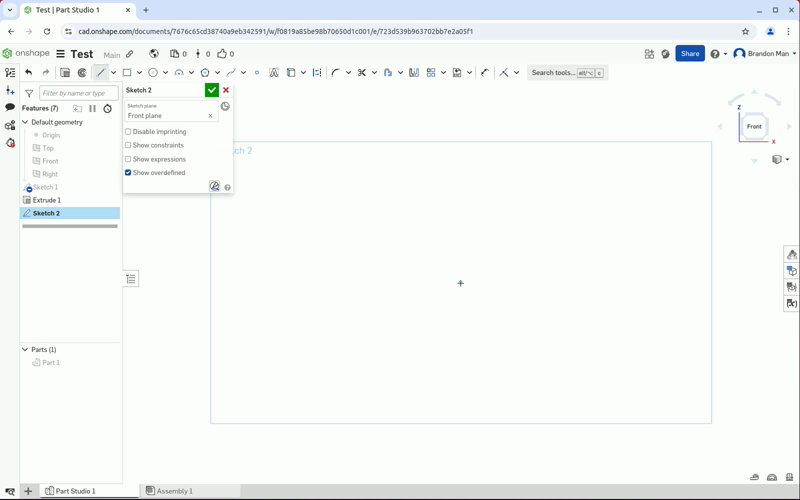
key_down(shift)
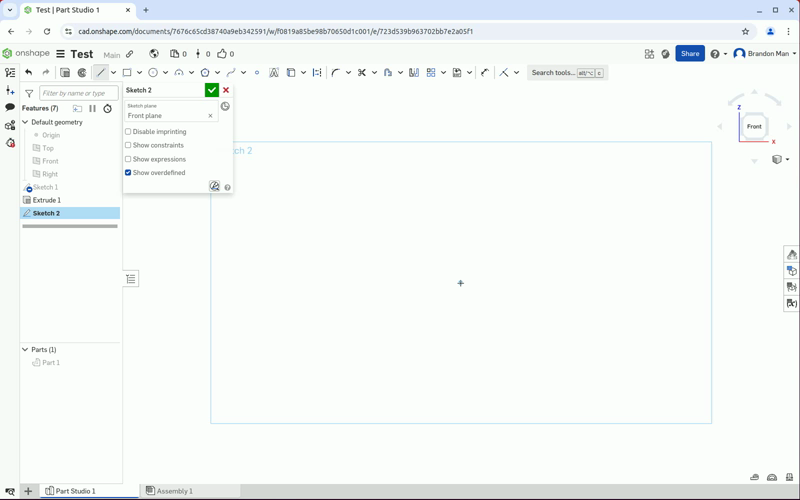
mouse_move(573, 282)
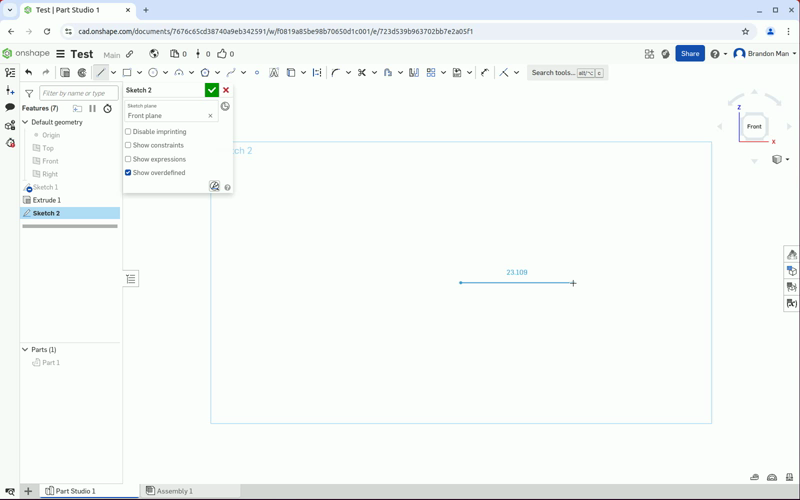
click(573, 282)
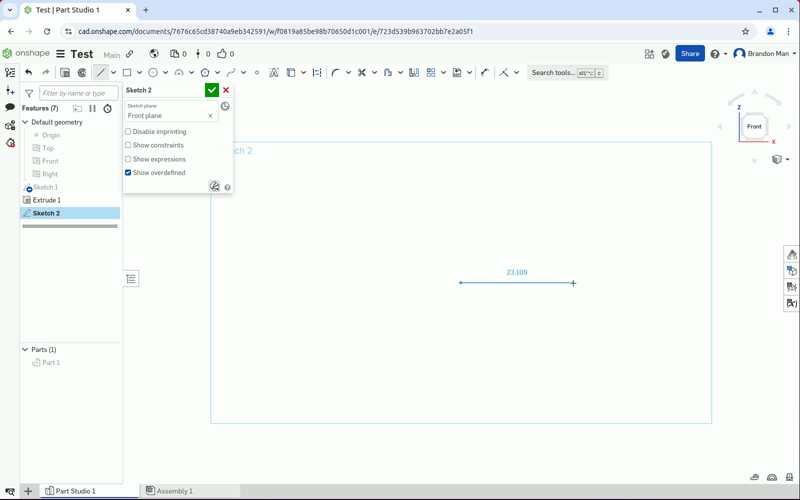
key_up(shift)
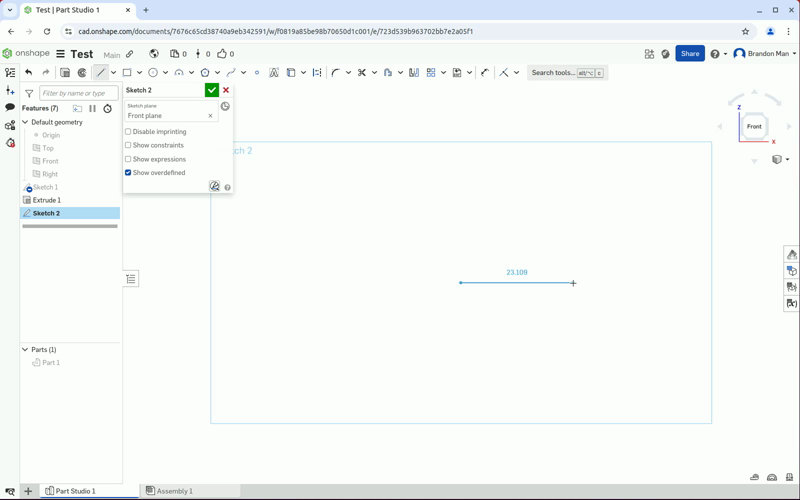
key_down(shift)
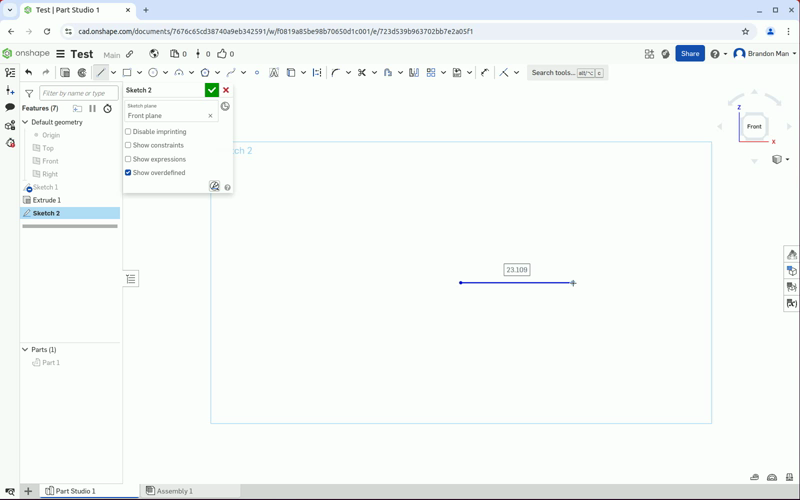
mouse_move(589, 282)
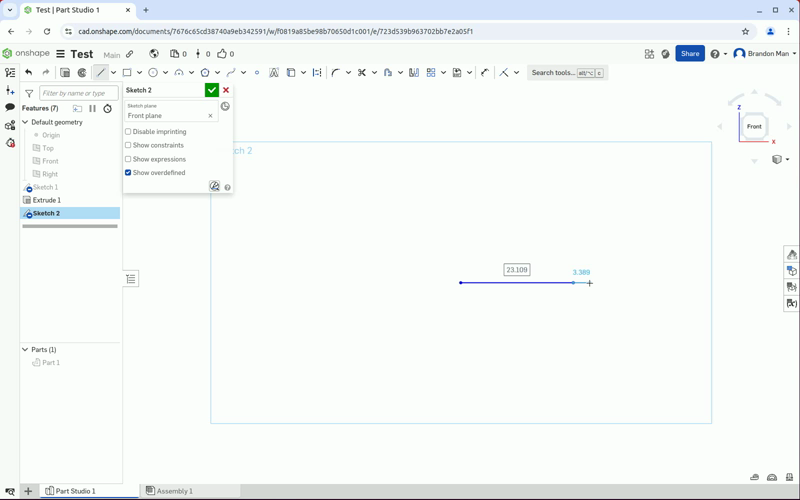
mouse_move(573, 234)
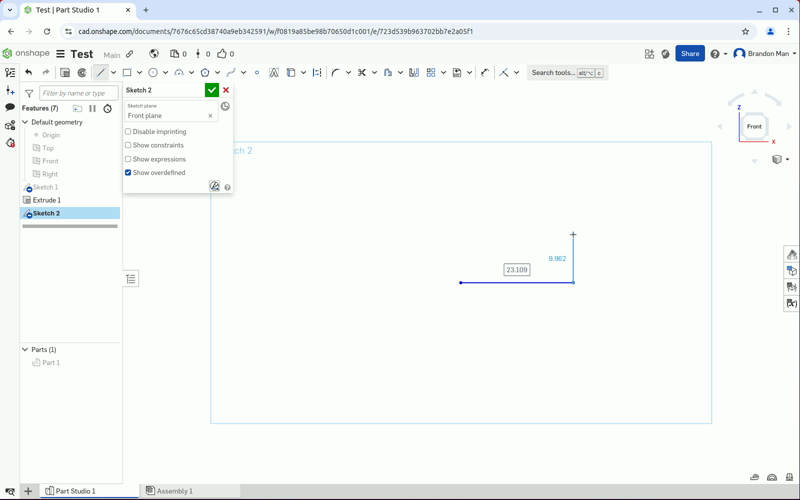
click(573, 234)
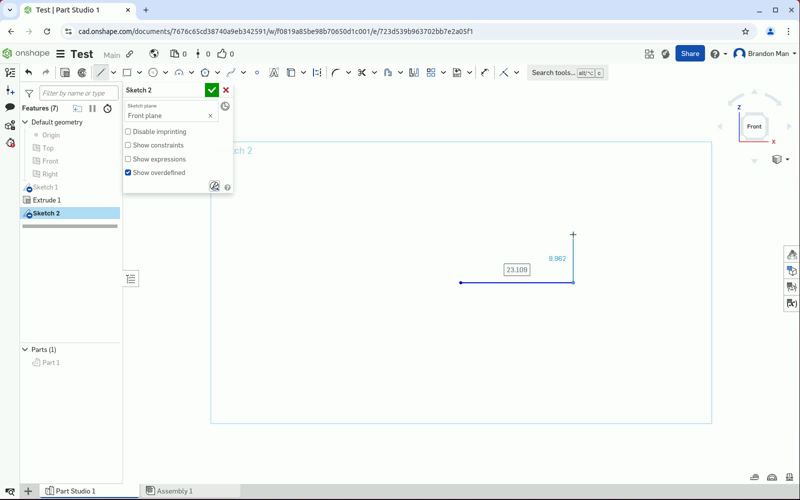
key_up(shift)
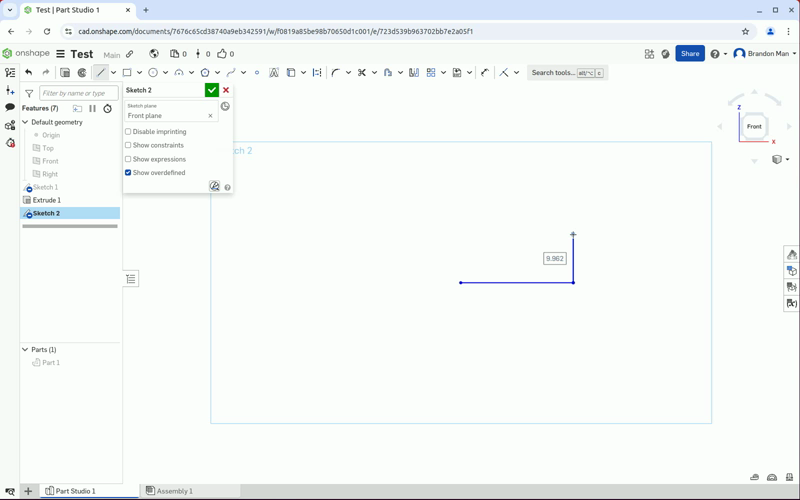
key_down(shift)
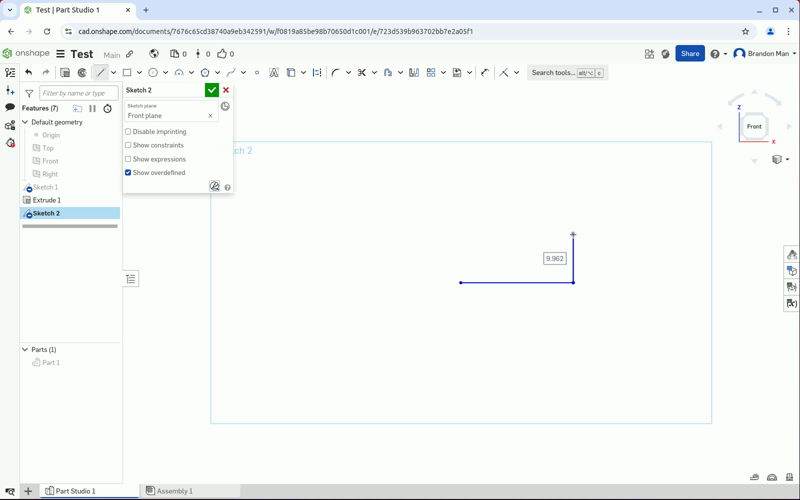
mouse_move(509, 170)
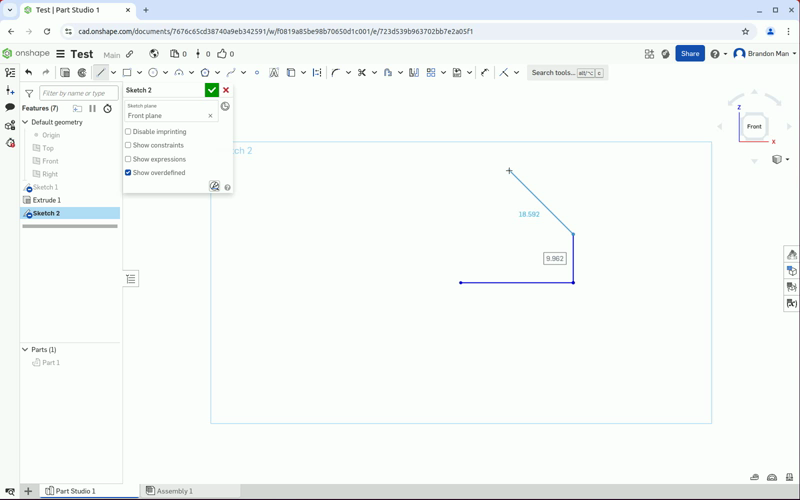
click(509, 170)
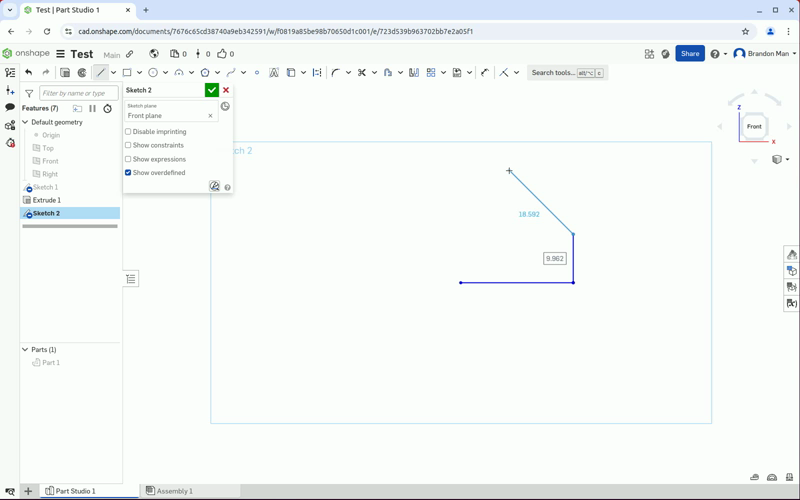
key_up(shift)
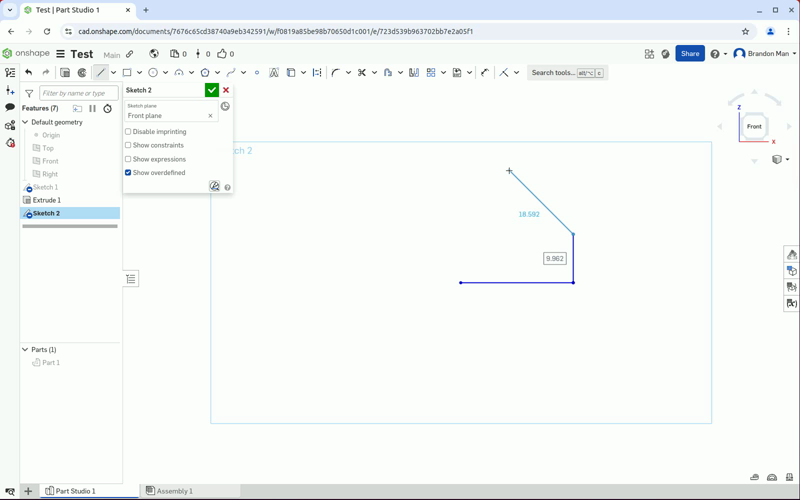
key_down(shift)
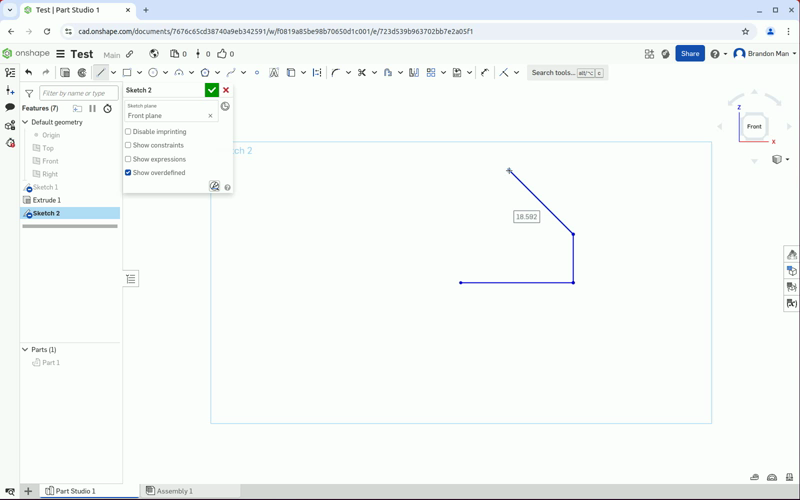
mouse_move(539, 170)
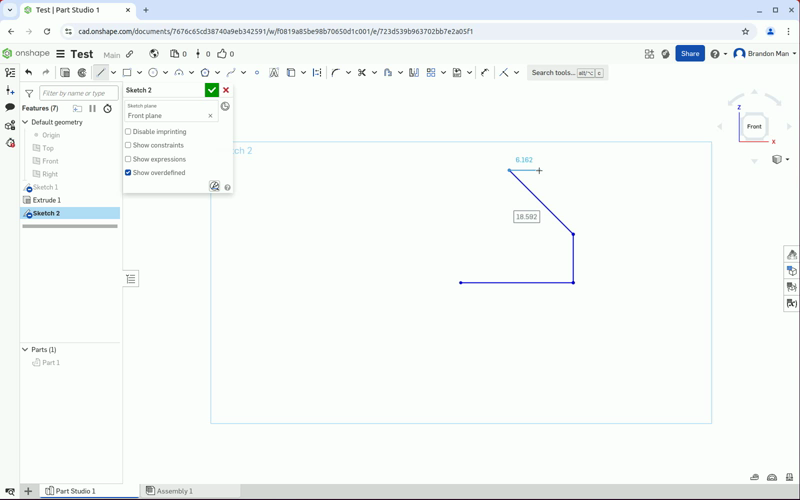
mouse_move(460, 170)
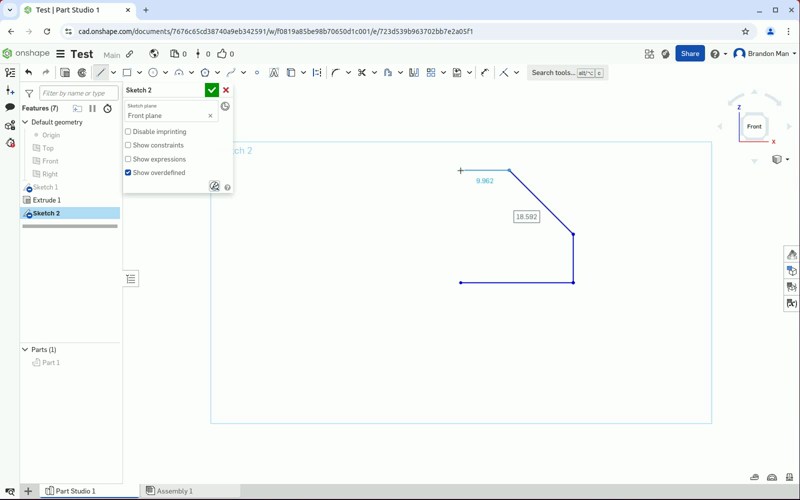
click(460, 170)
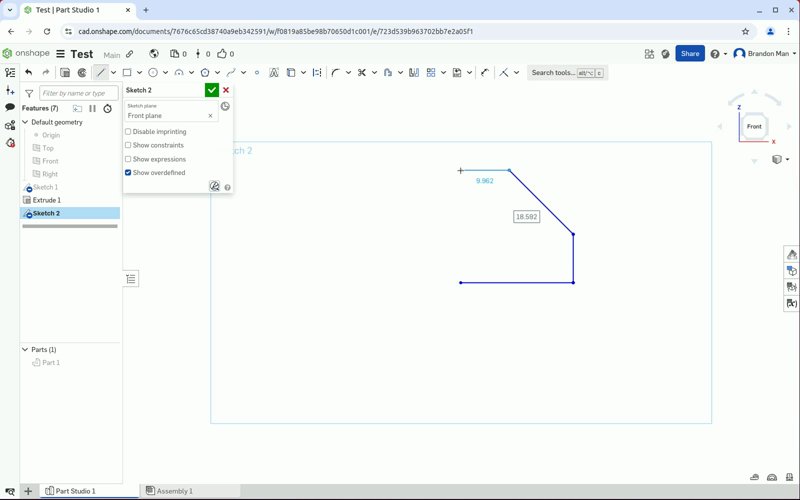
key_up(shift)
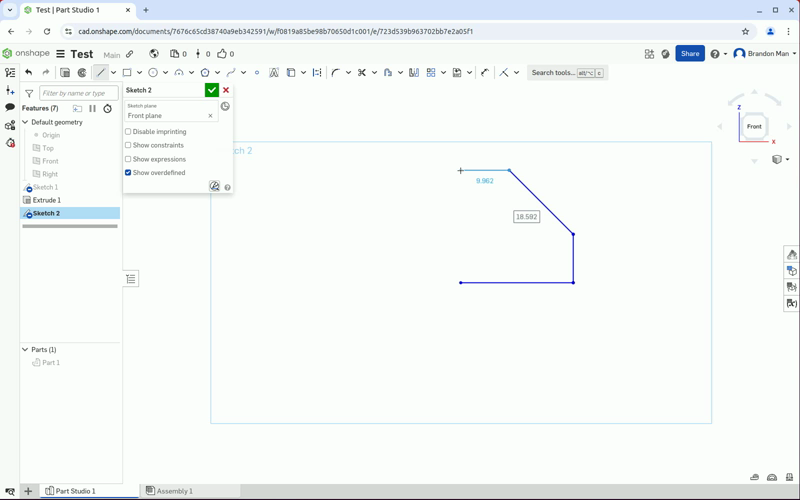
key_down(shift)
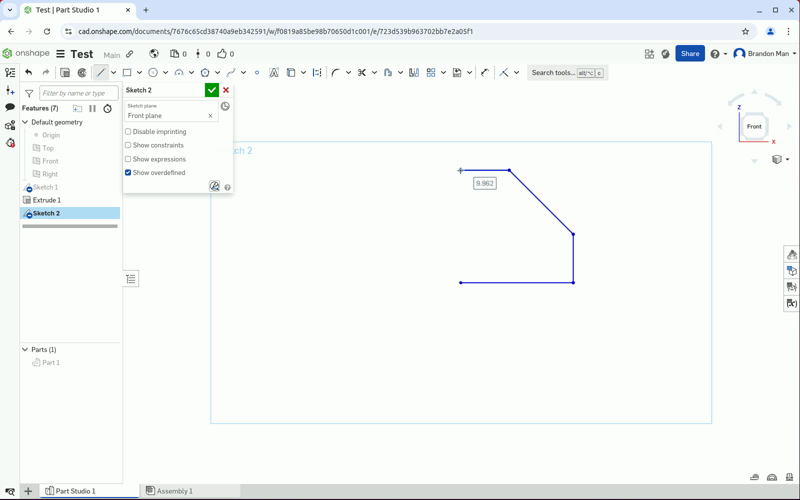
mouse_move(490, 170)
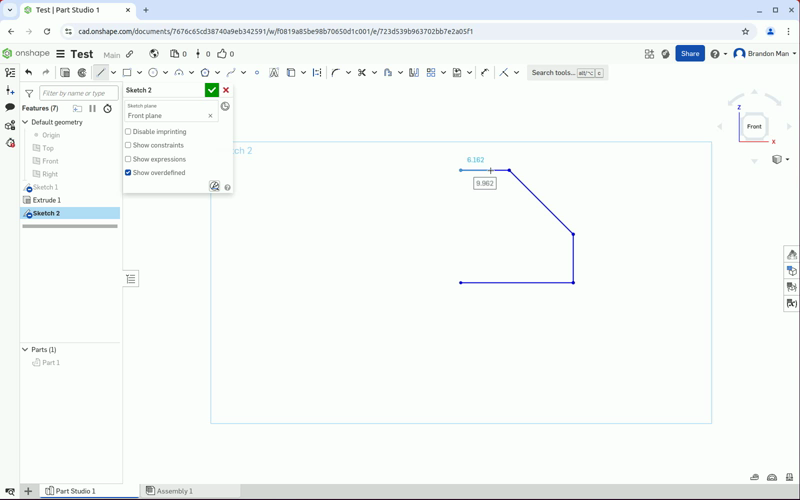
mouse_move(460, 221)
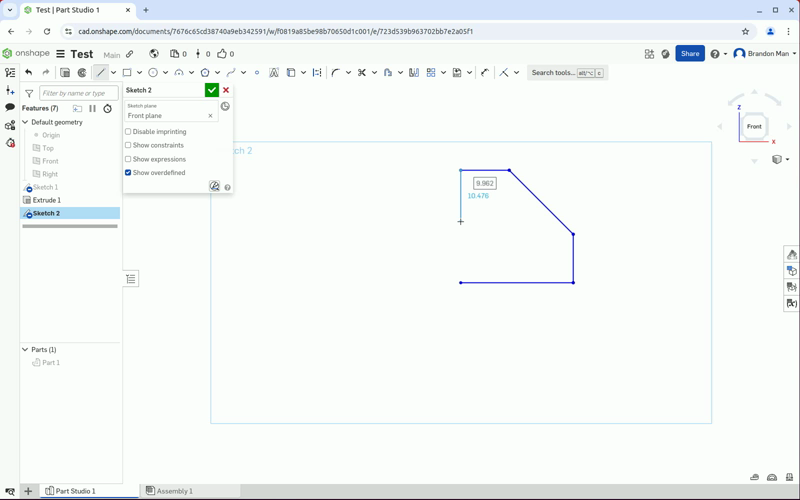
click(460, 221)
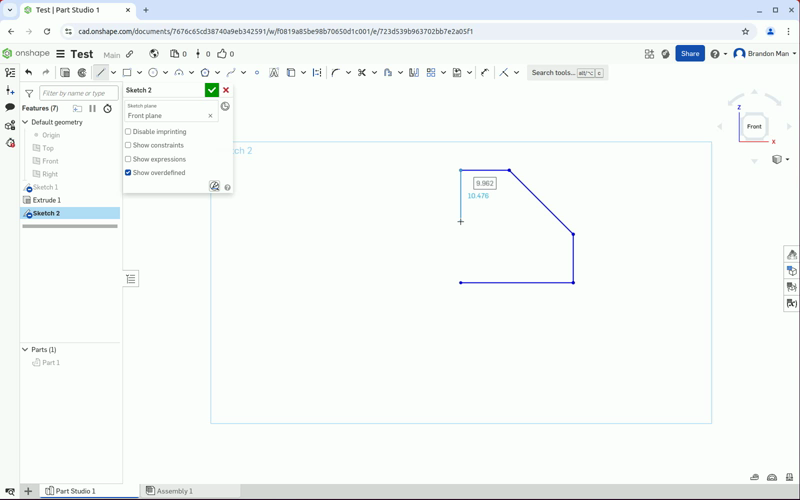
key_up(shift)
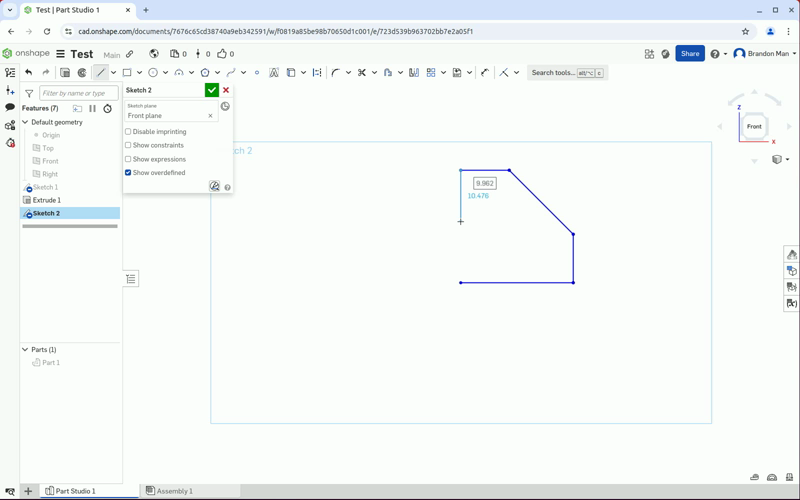
key(esc)
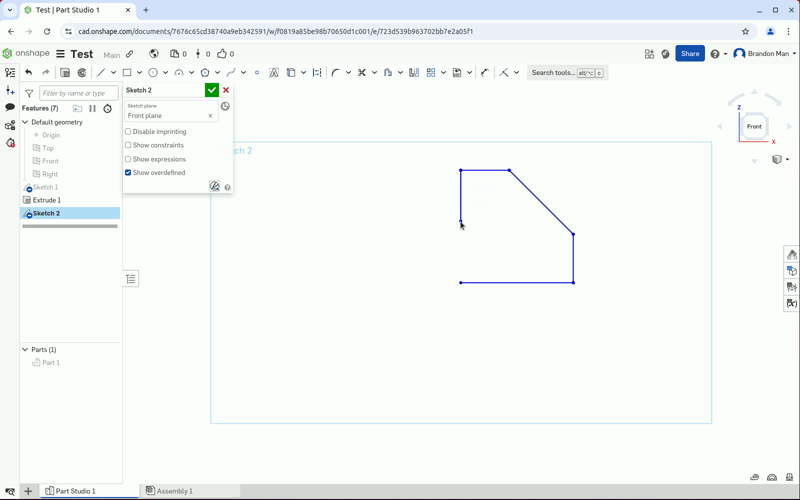
key(a)
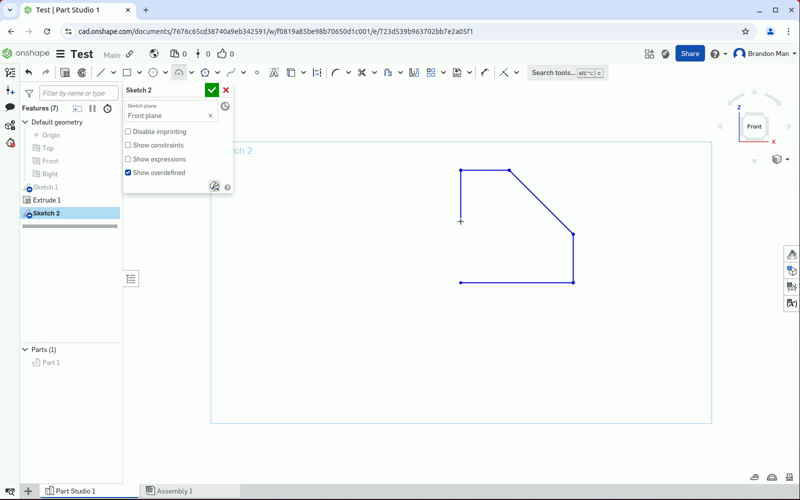
mouse_move(460, 221)
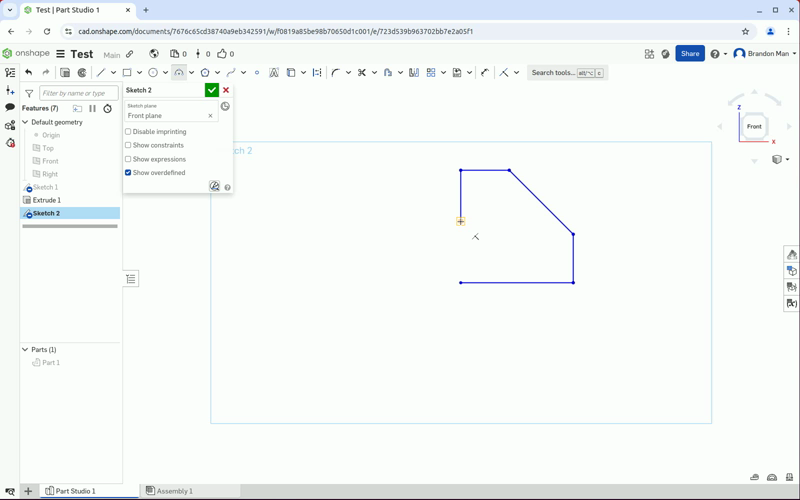
click(460, 221)
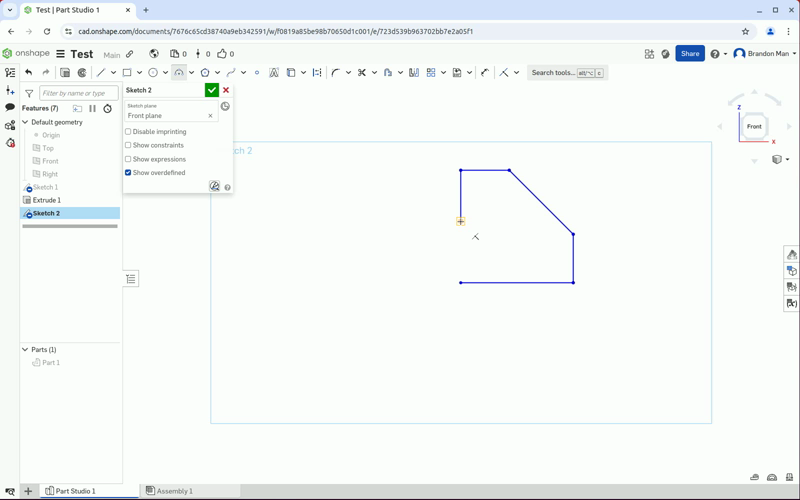
key_down(shift)
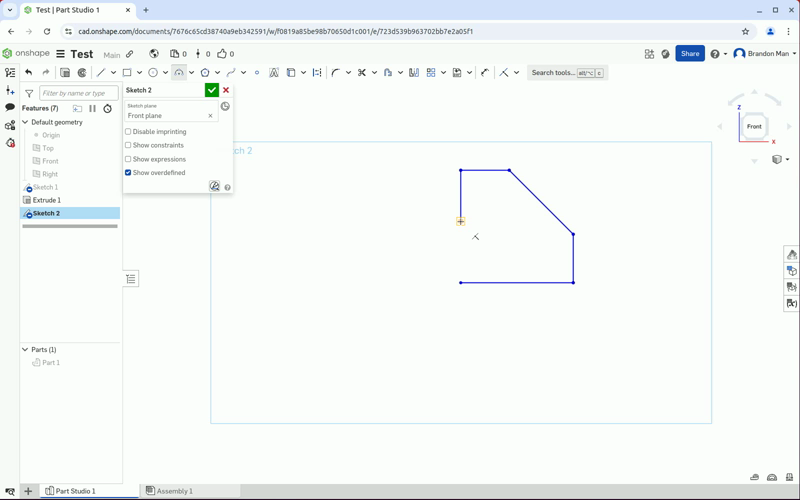
mouse_move(460, 254)
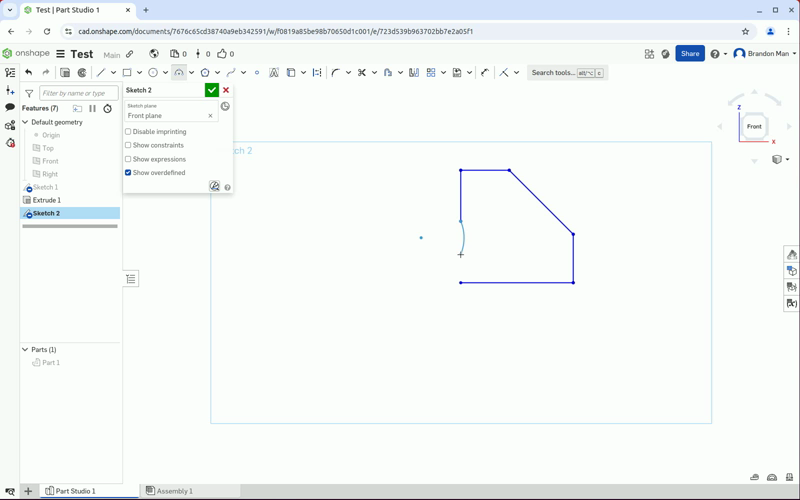
click(460, 254)
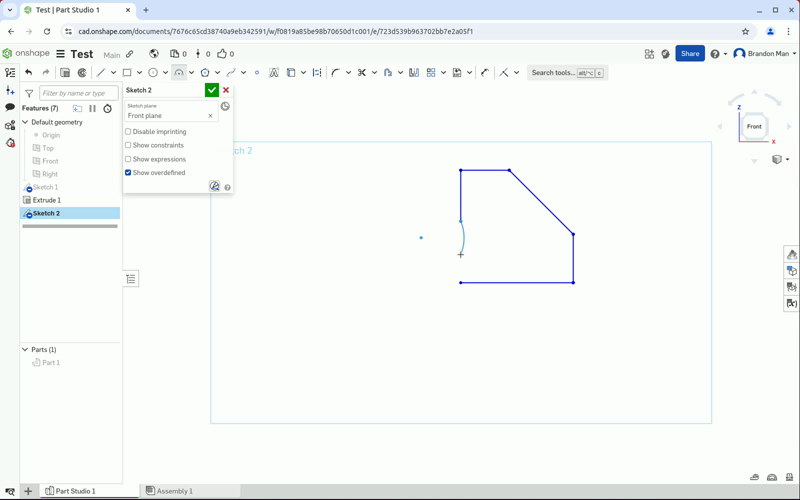
mouse_move(477, 237)
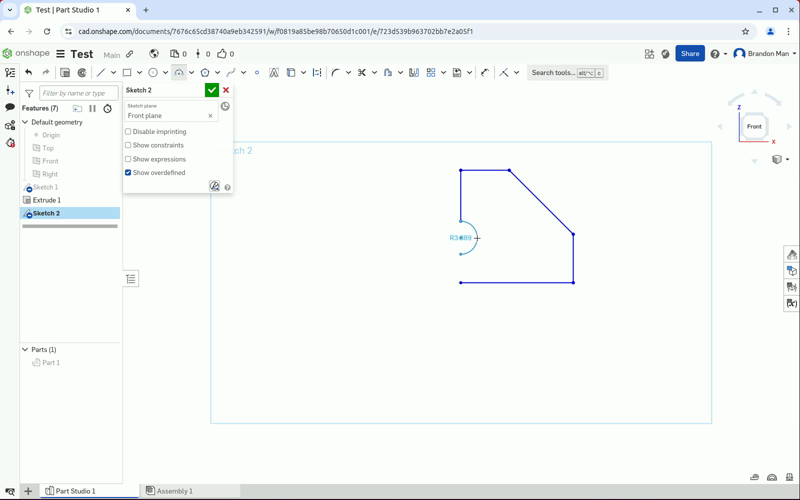
click(477, 237)
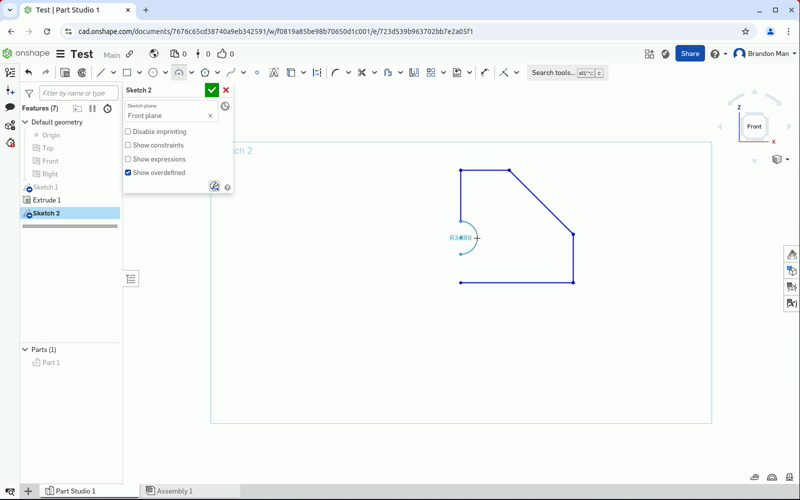
key_up(shift)
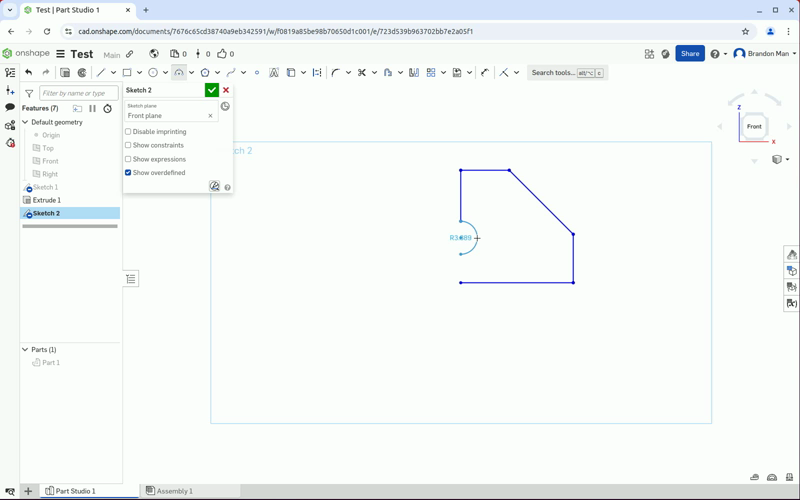
key(esc)
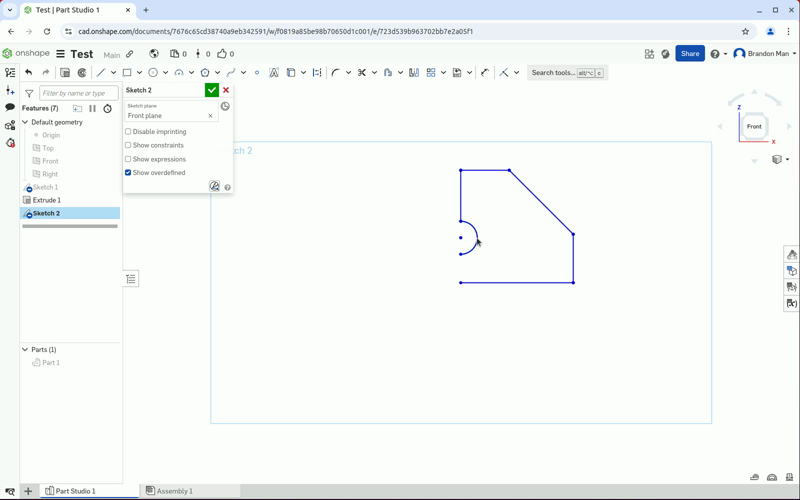
key(l)
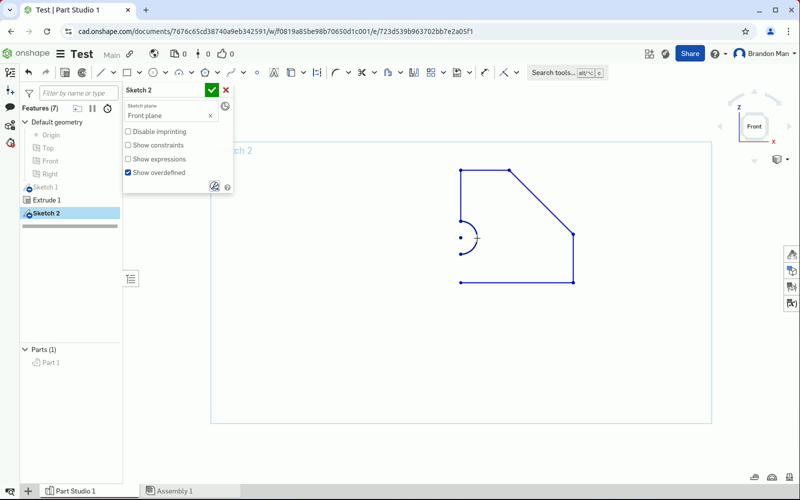
mouse_move(460, 254)
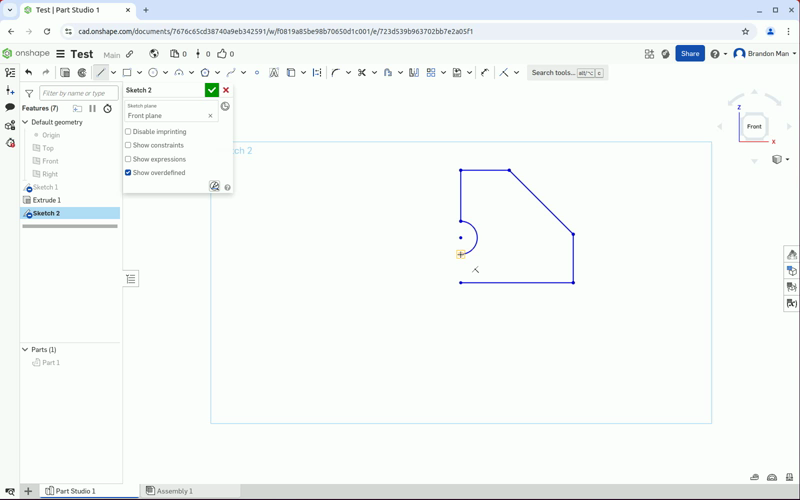
click(460, 254)
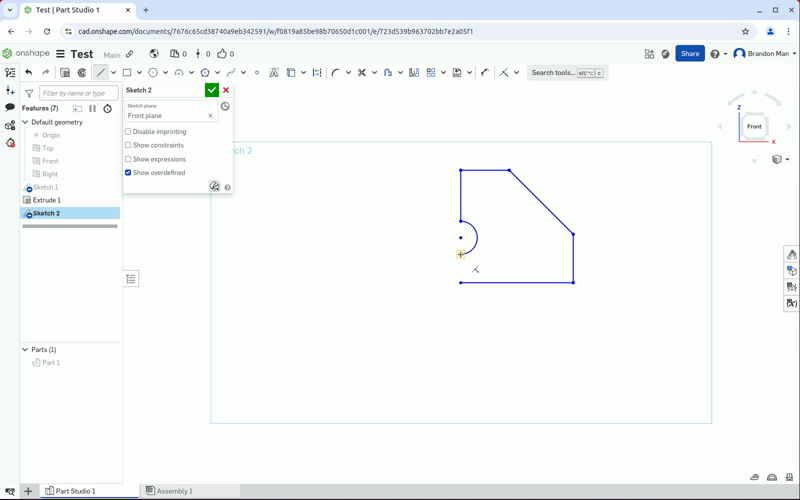
mouse_move(490, 254)
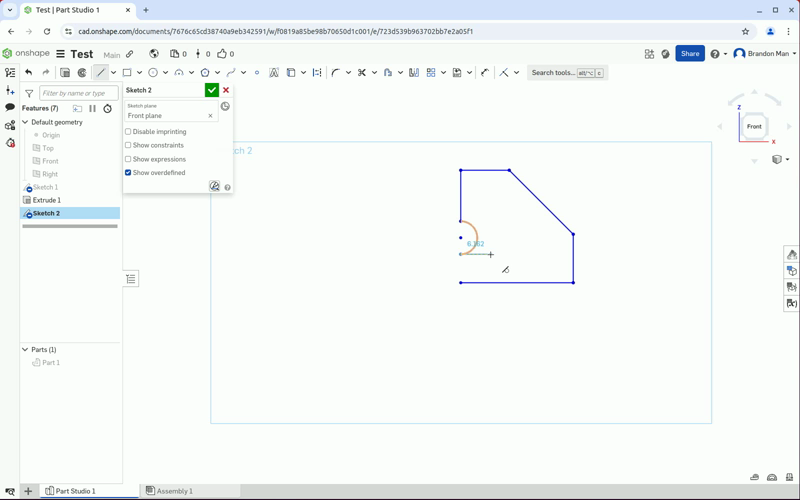
key_down(shift)
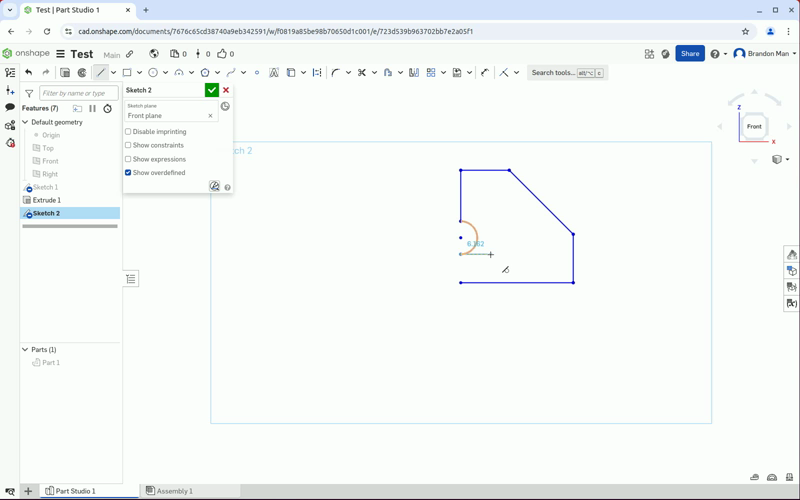
mouse_move(460, 282)
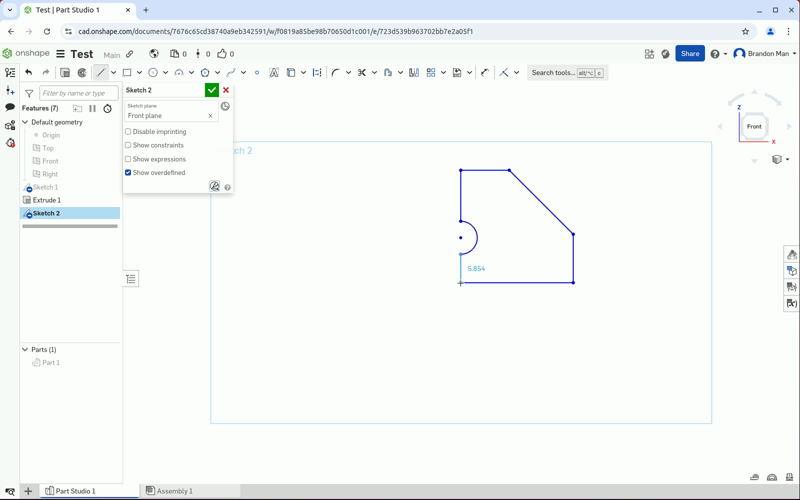
key_up(shift)
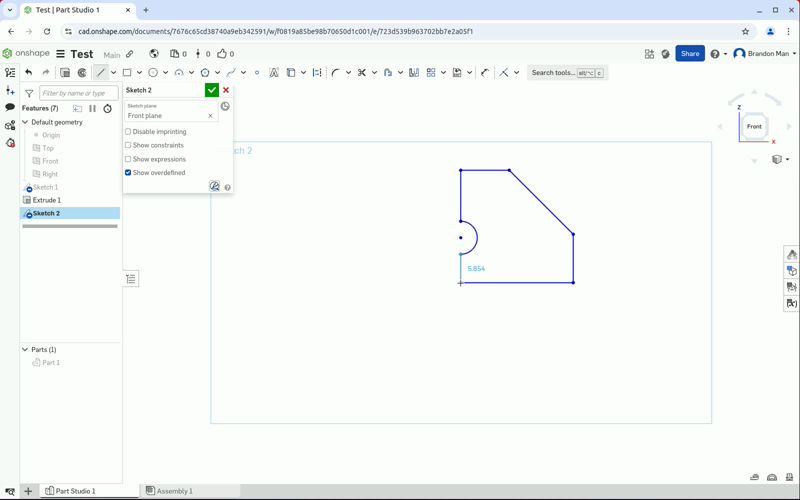
click(460, 282)
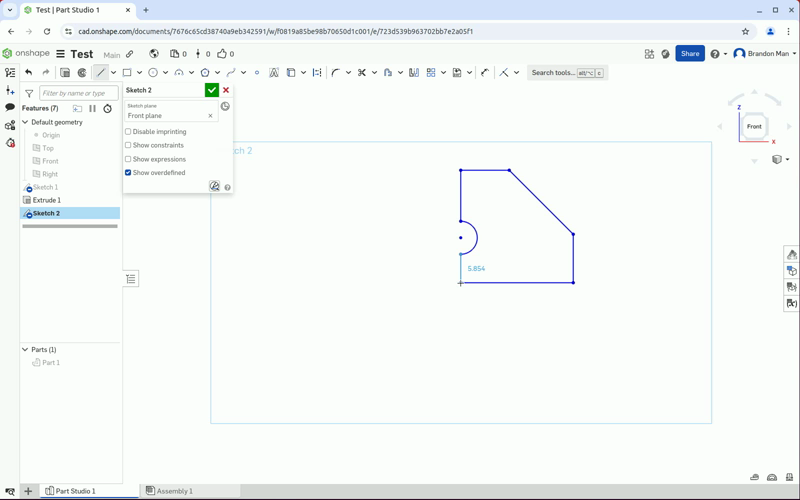
key(esc)
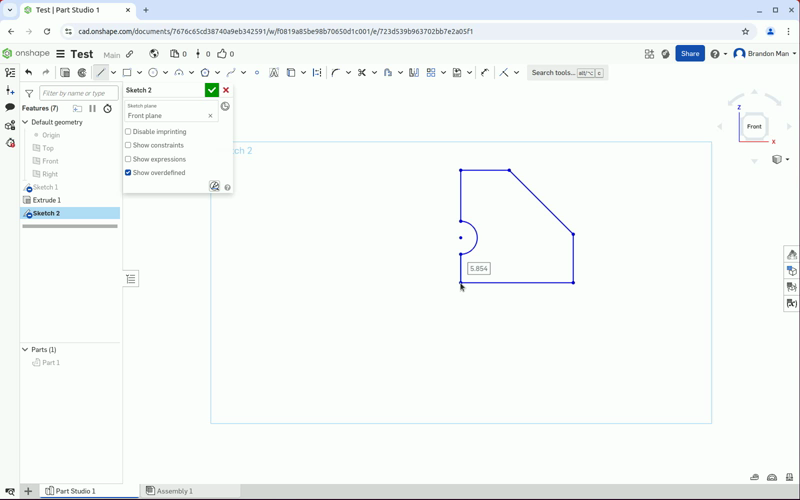
mouse_move(546, 239)
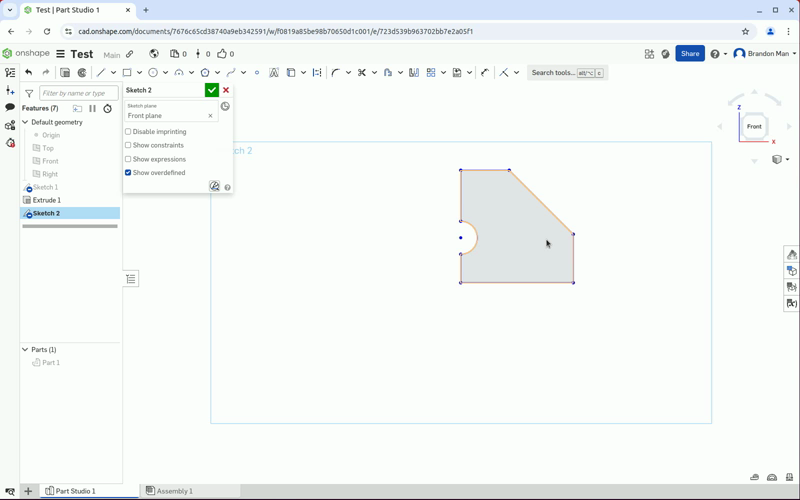
scroll(6)
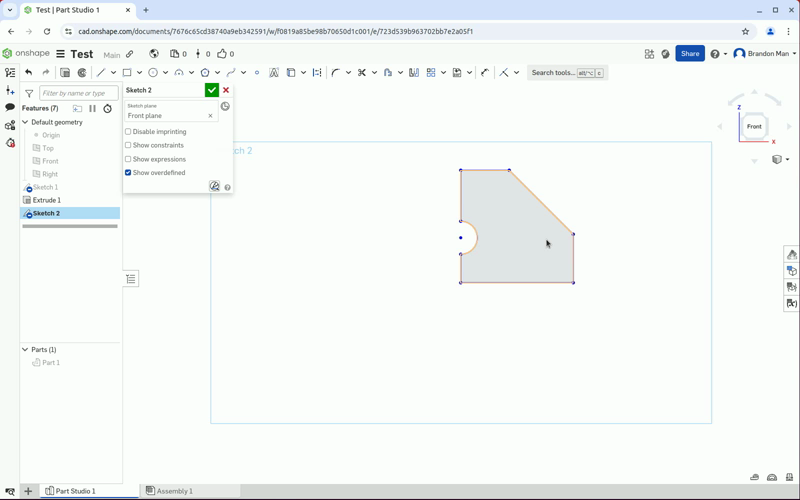
scroll(6)
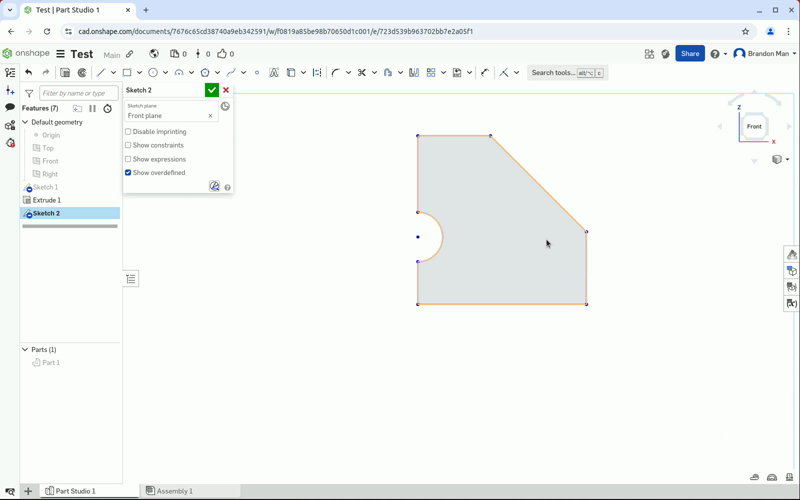
scroll(6)
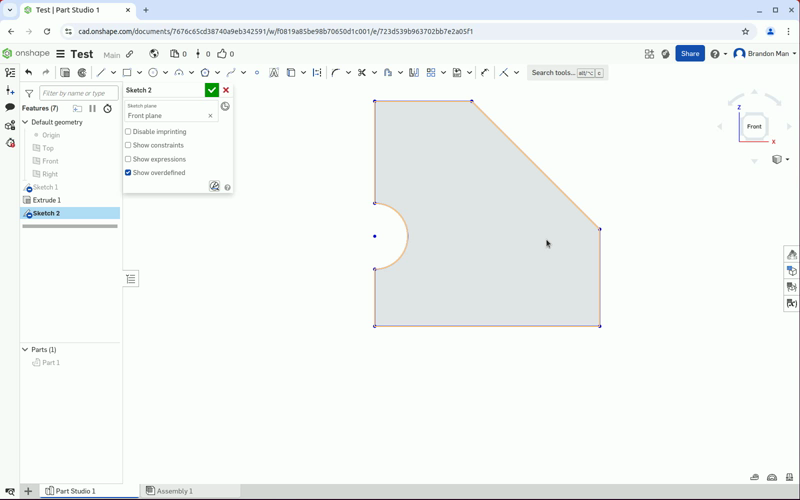
scroll(6)
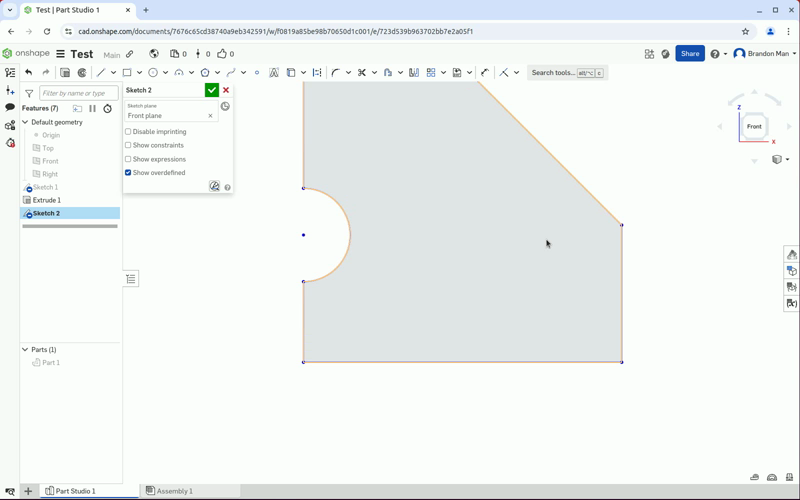
scroll(6)
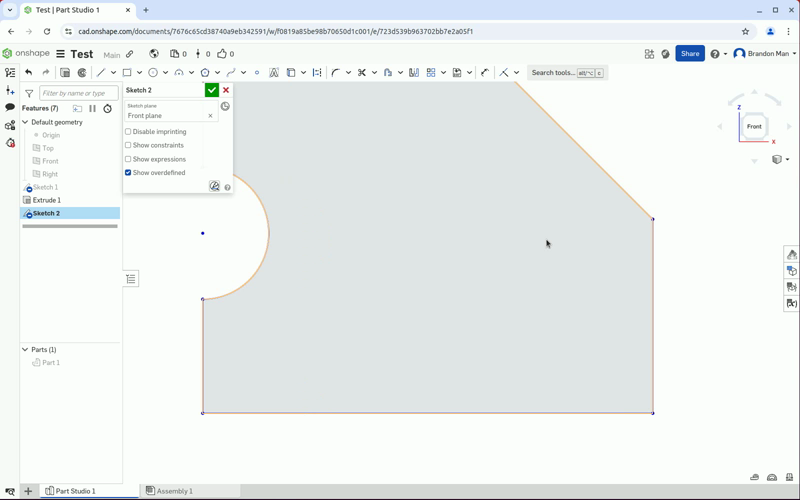
scroll(6)
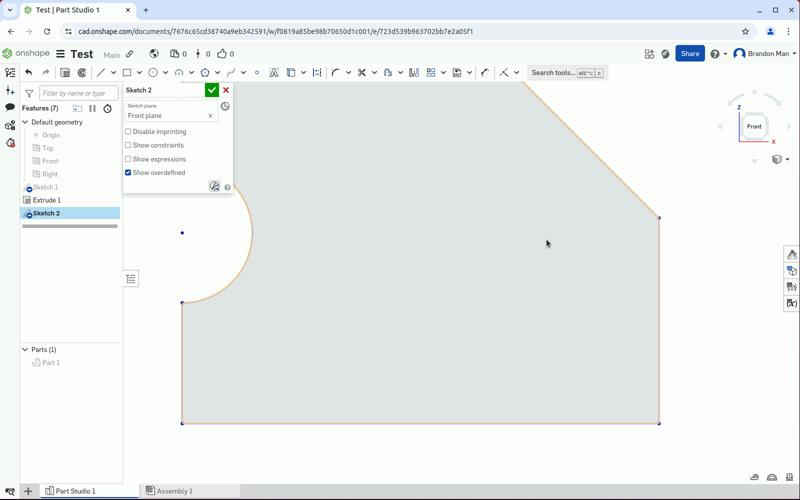
scroll(6)
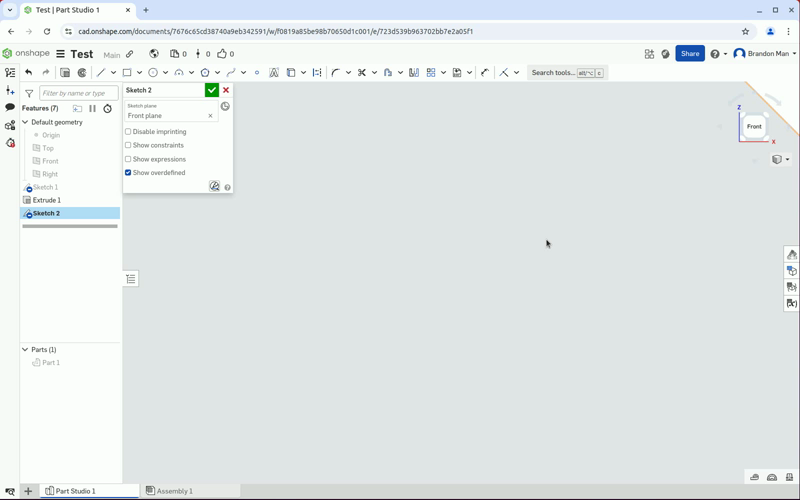
click(546, 239)
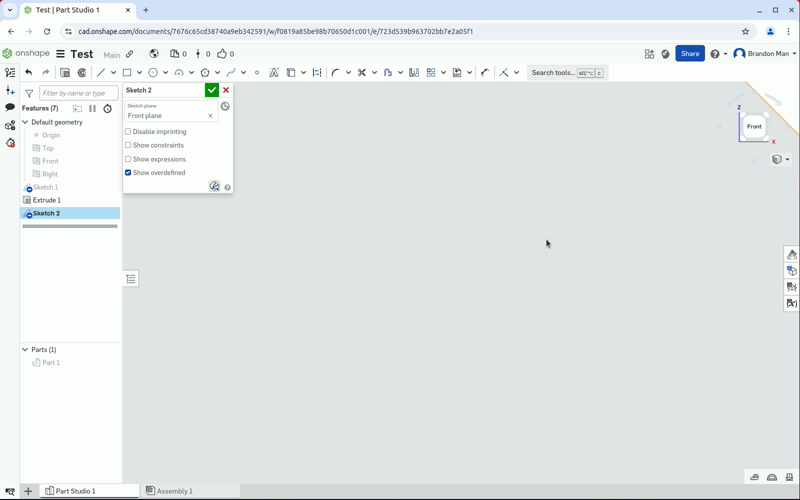
scroll(-6)
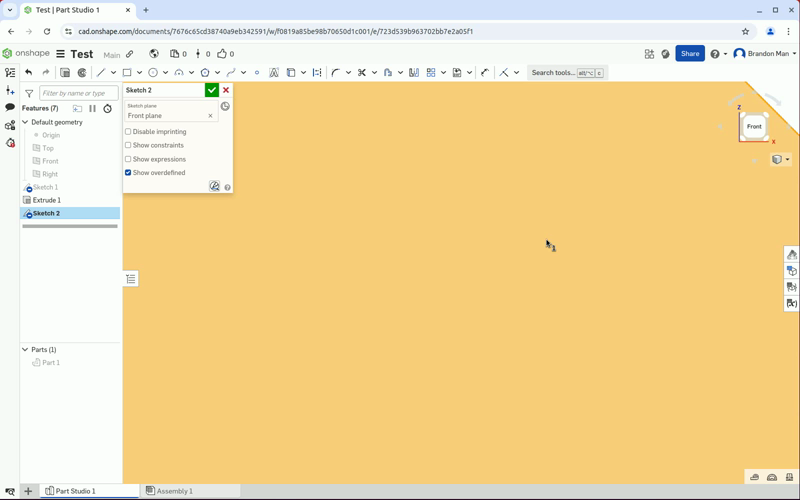
scroll(-6)
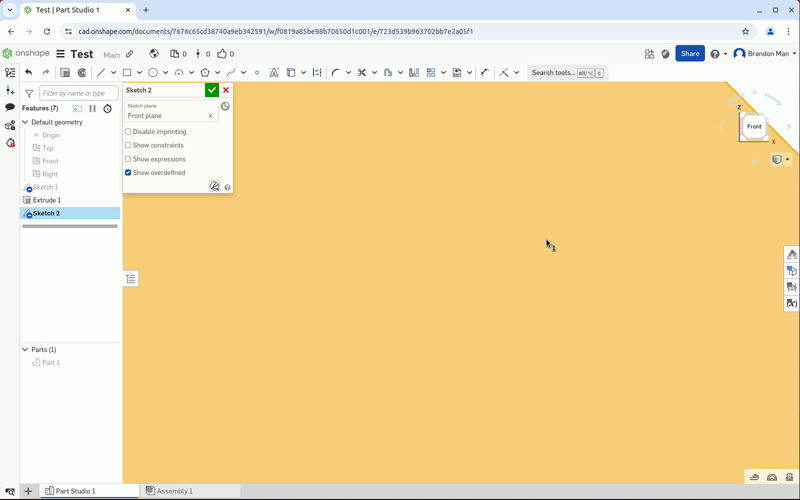
scroll(-6)
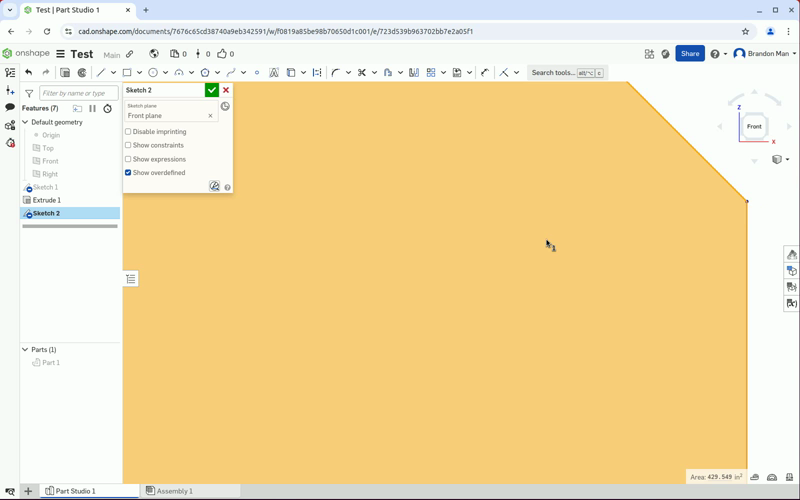
scroll(-6)
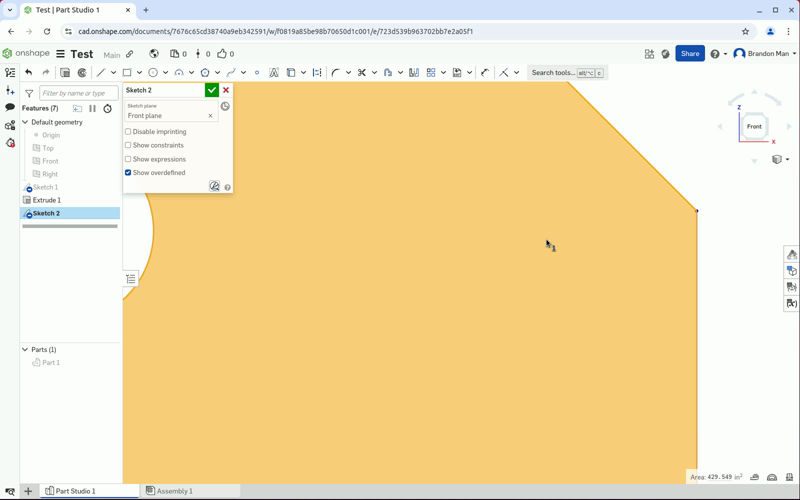
scroll(-6)
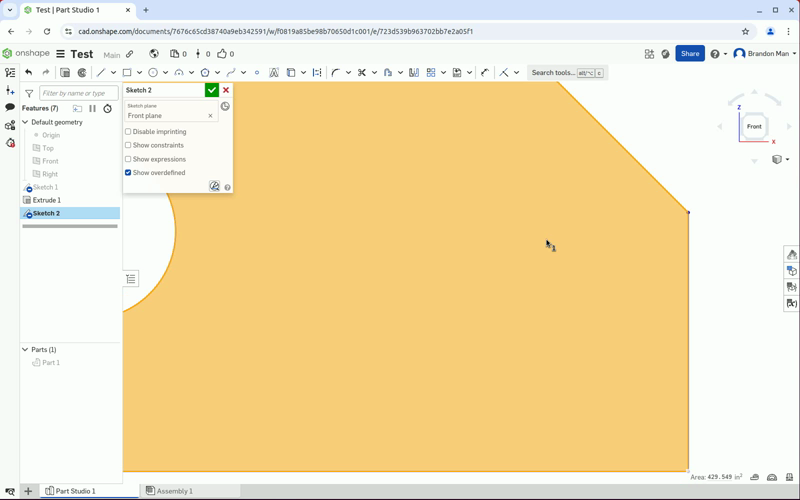
scroll(-6)
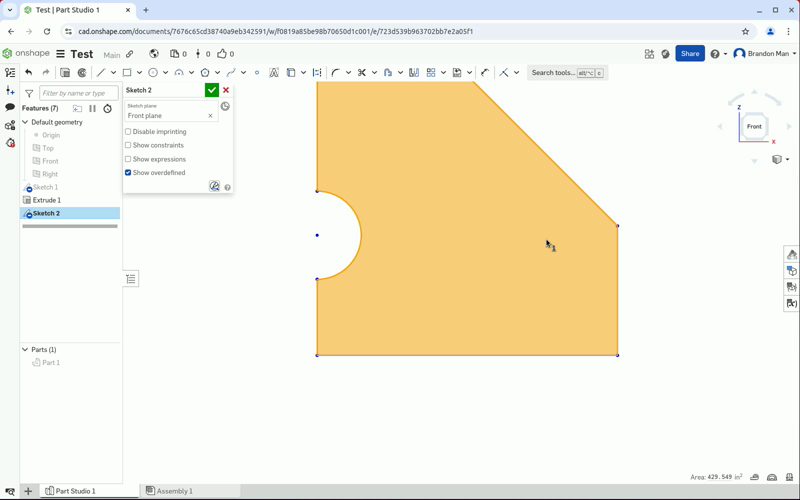
scroll(-6)
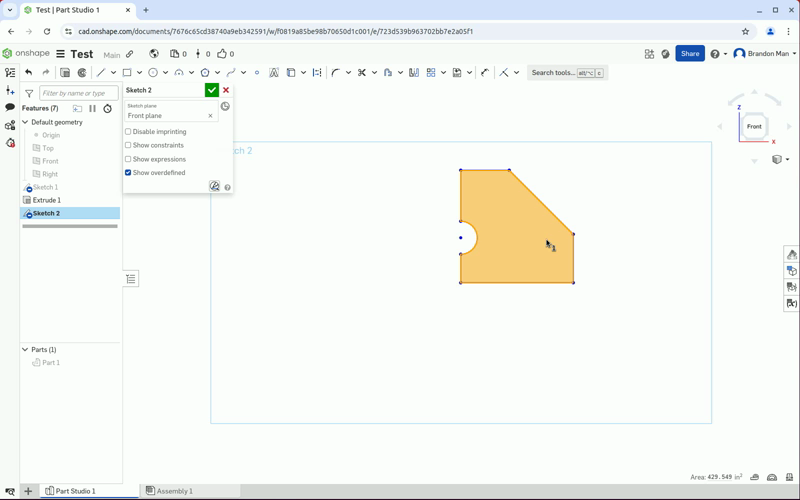
mouse_move(73, 352)
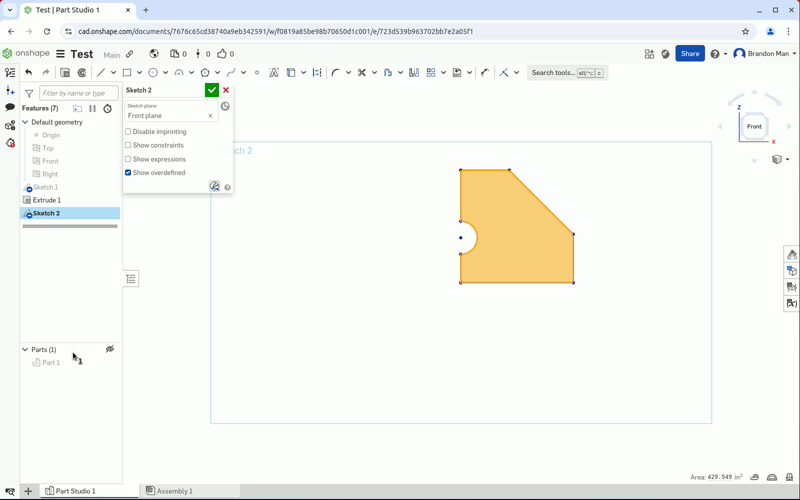
key(shift+y)
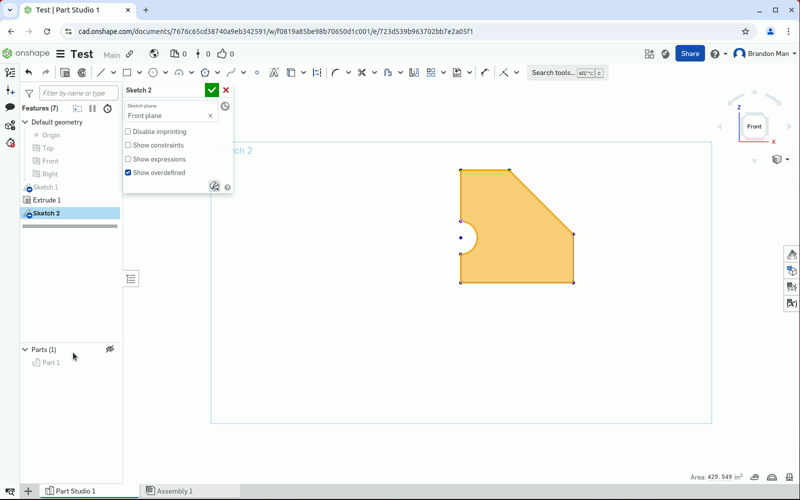
key(shift+e)
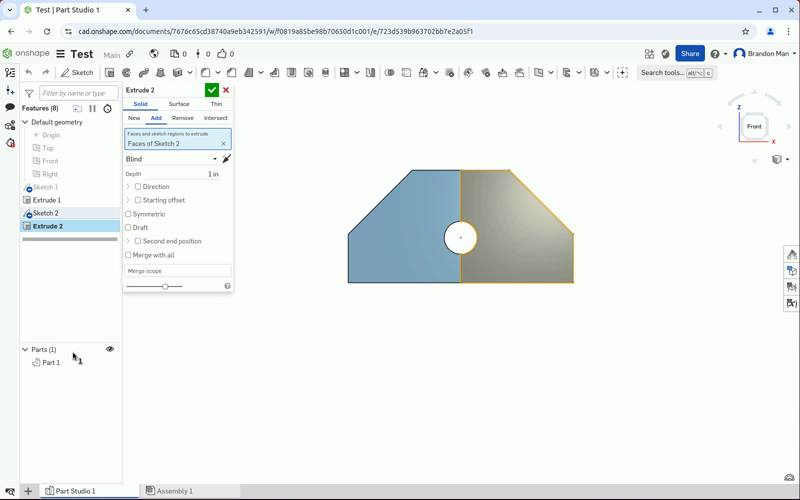
mouse_move(143, 106)
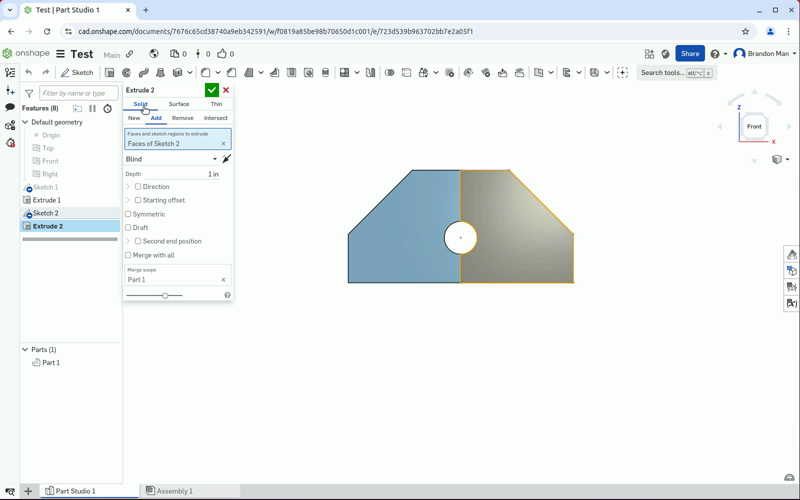
click(143, 106)
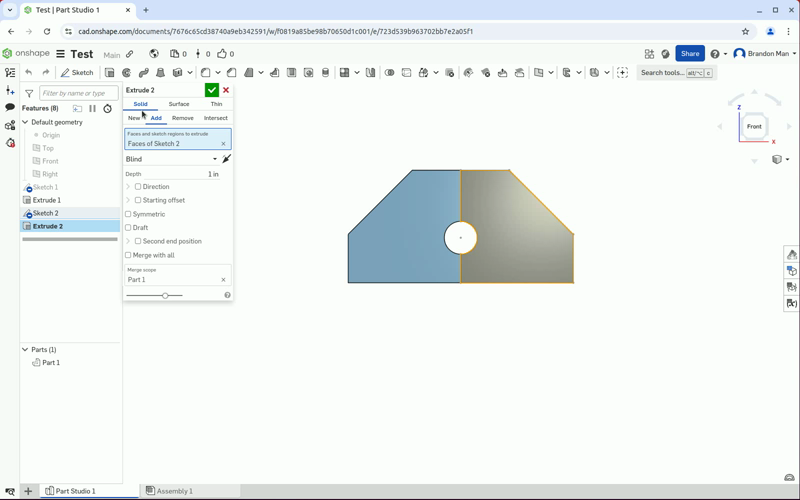
mouse_move(137, 120)
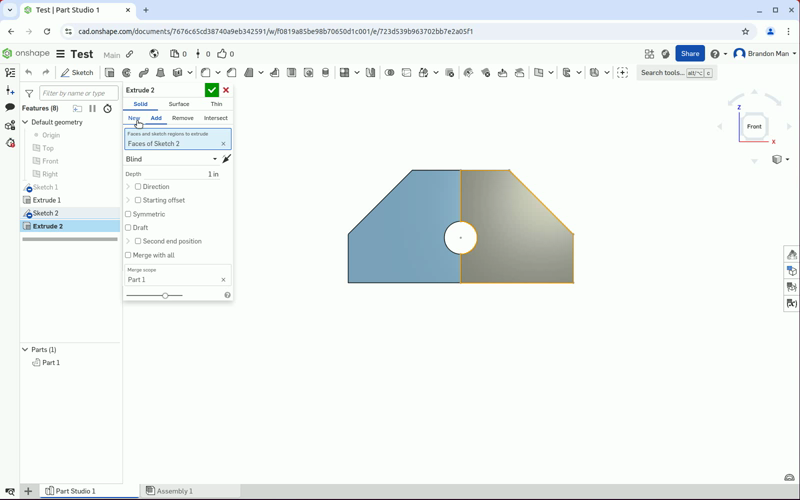
click(137, 120)
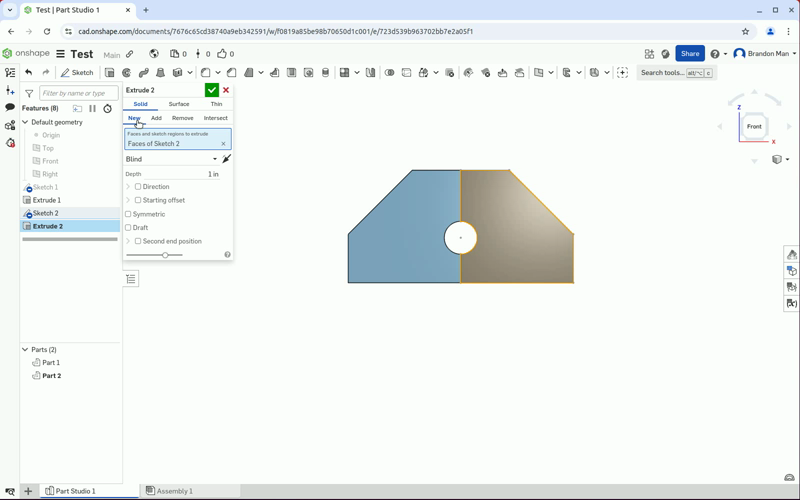
key(tab, 4)
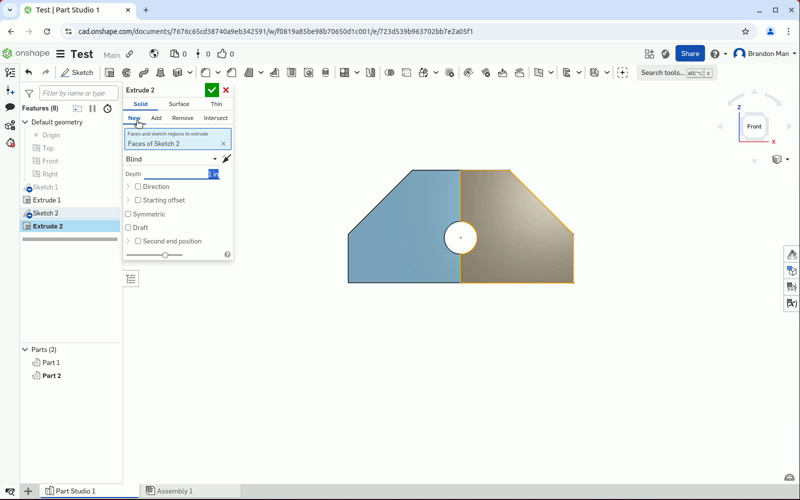
text(0.963)
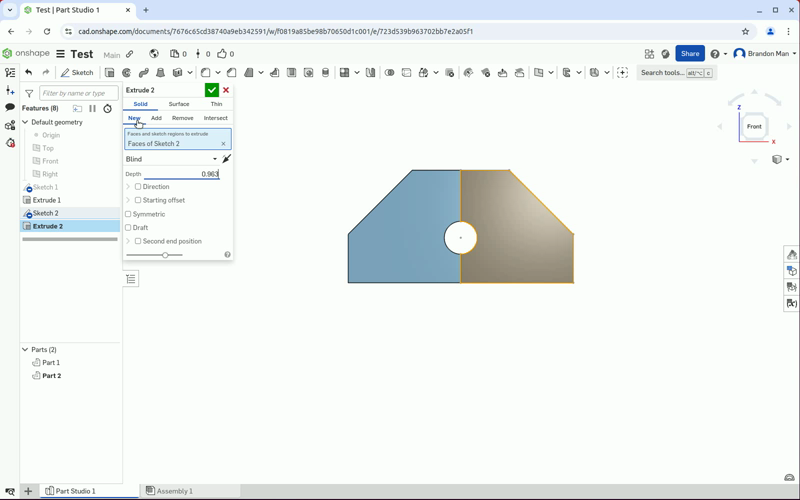
key(enter)
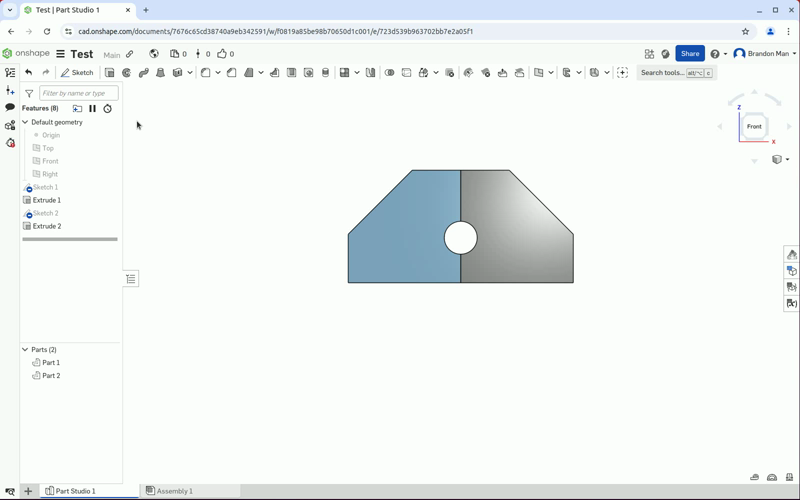
key(shift+h)
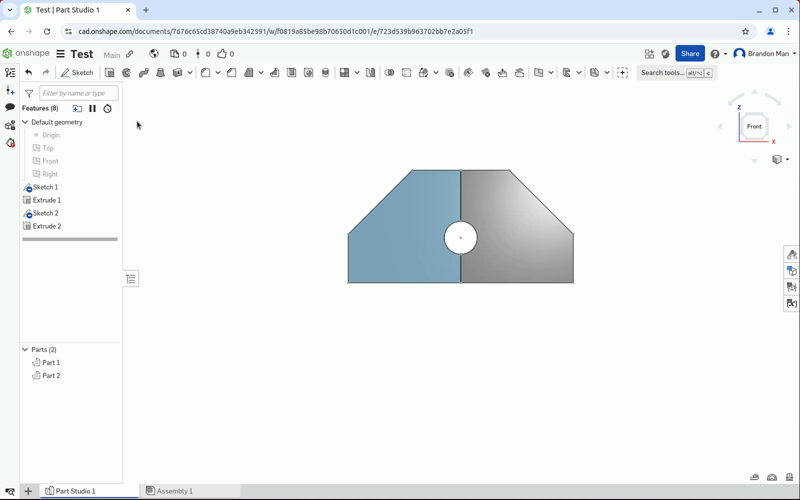
key(shift+h)
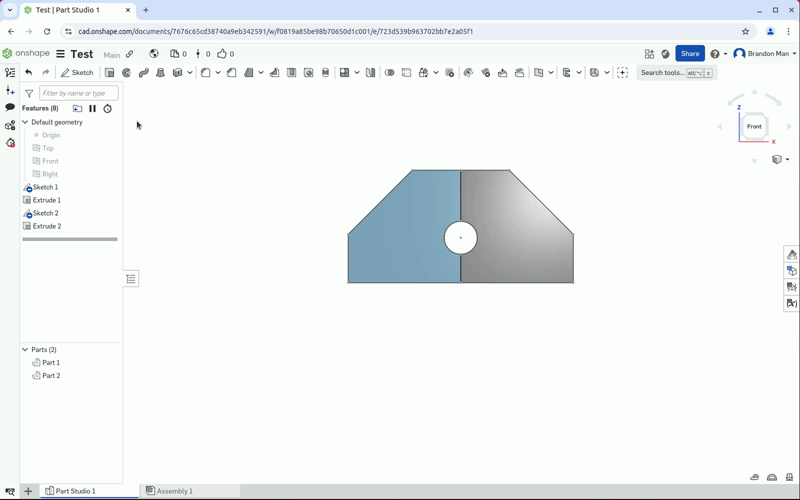
key(shift+7)
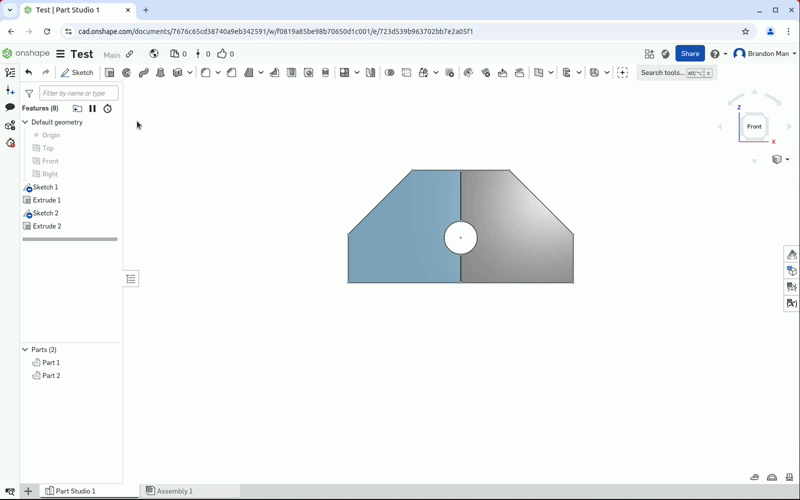
key(left, 2)
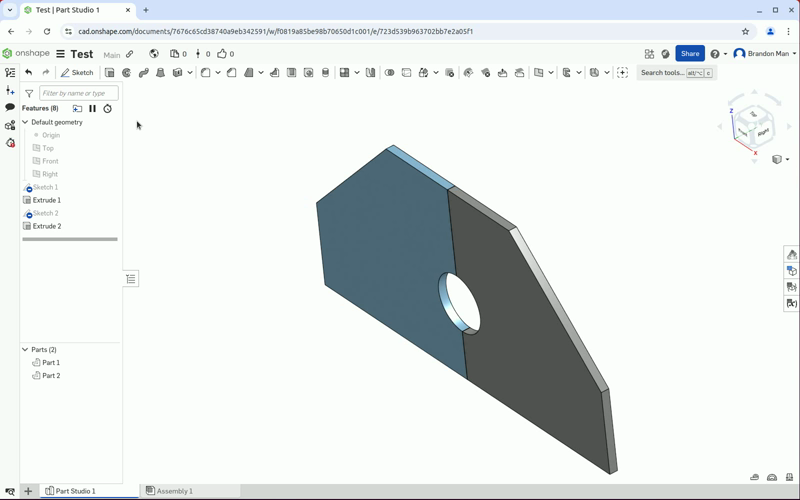
key(down, 2)
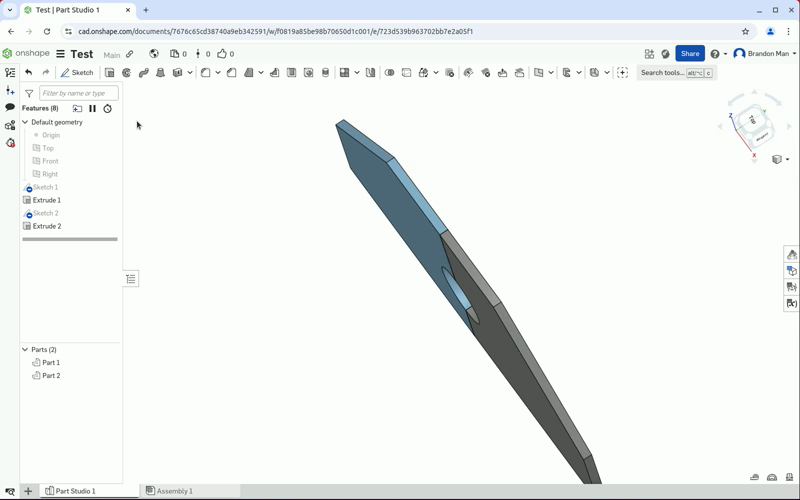
key(up, 2)
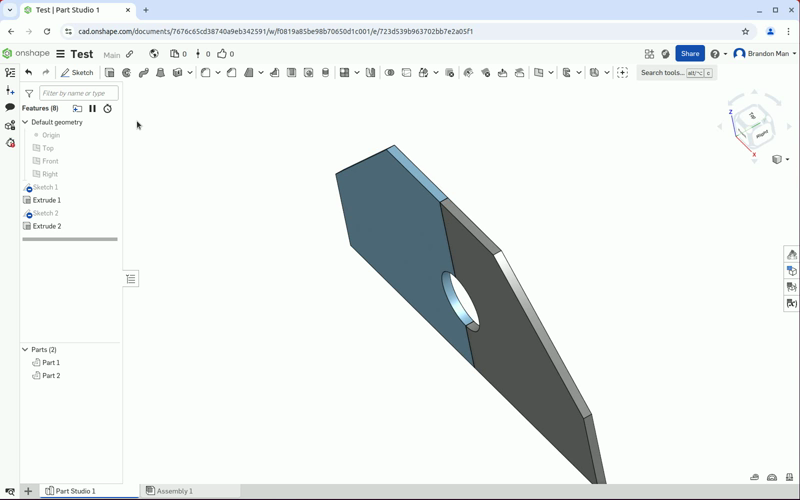
key(right, 2)
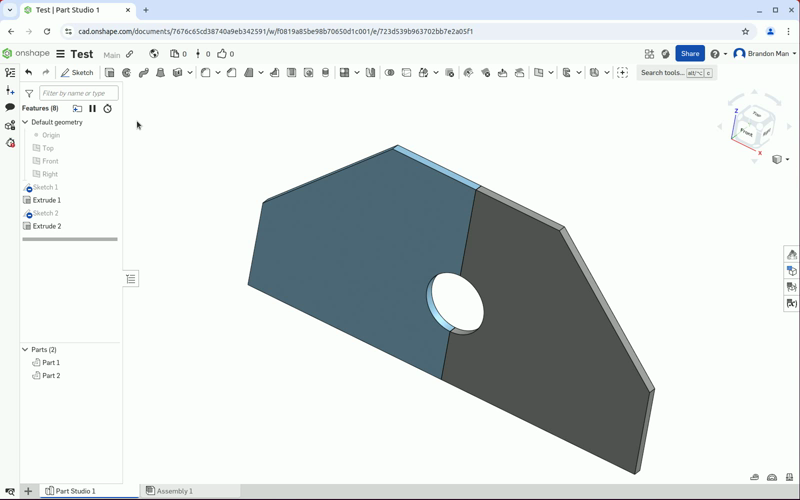
mouse_move(73, 189)
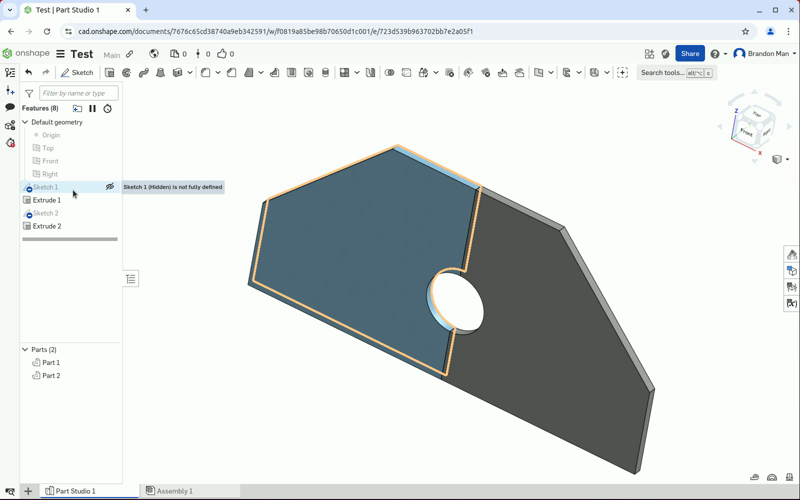
click(73, 189)